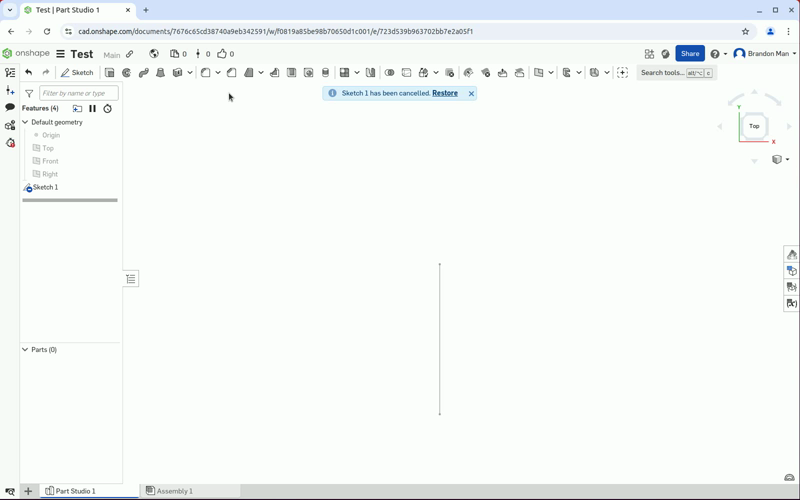
key(shift+h)
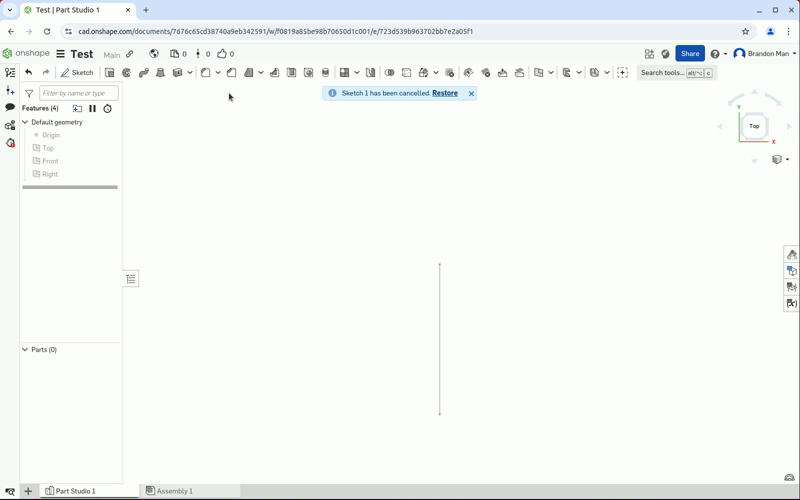
key(shift+s)
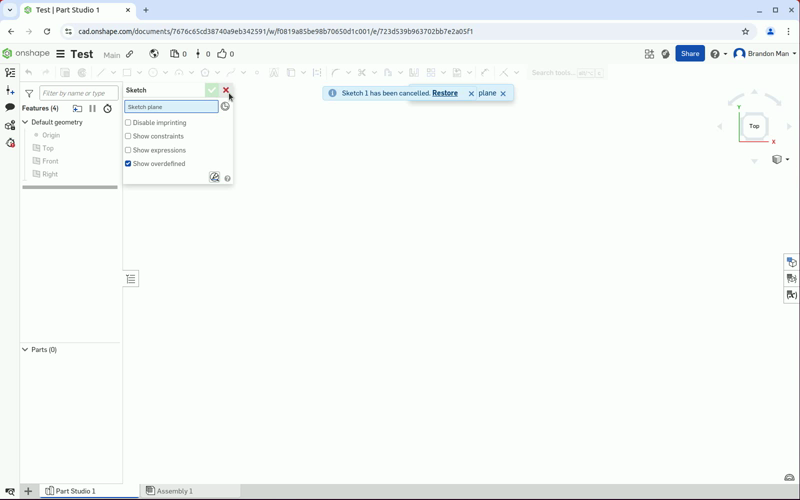
mouse_move(73, 150)
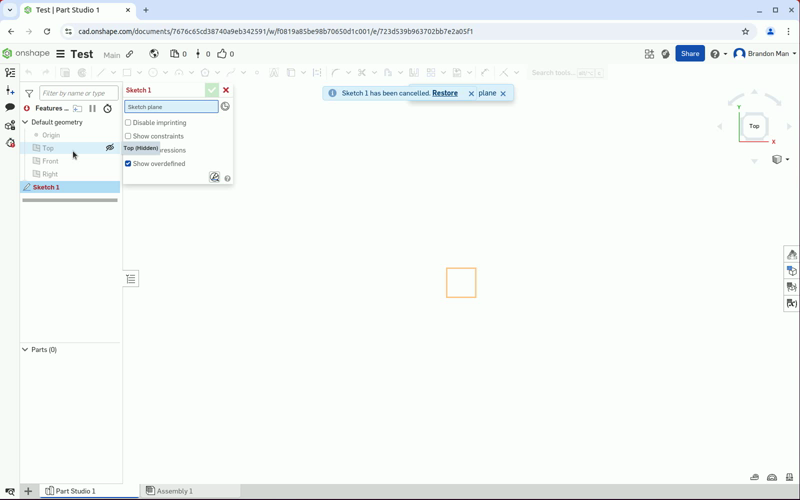
click(73, 150)
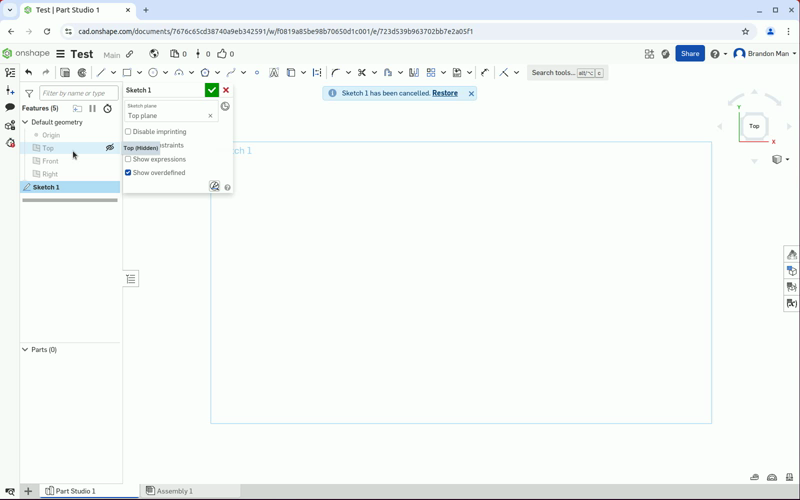
mouse_move(73, 352)
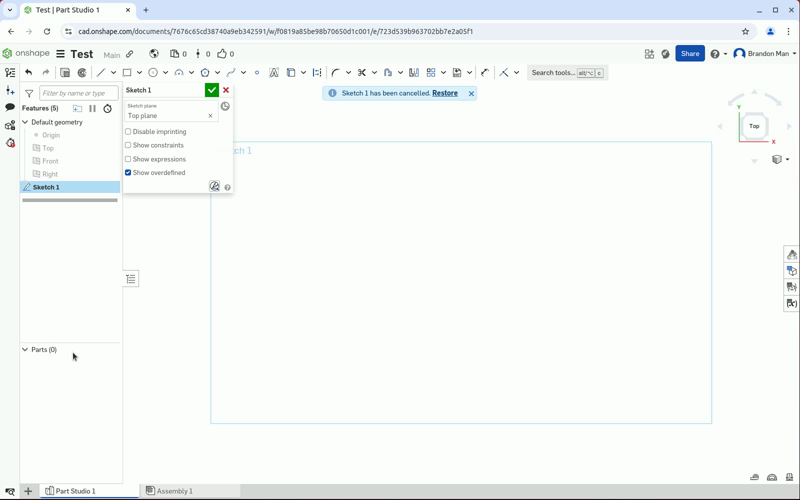
key(y)
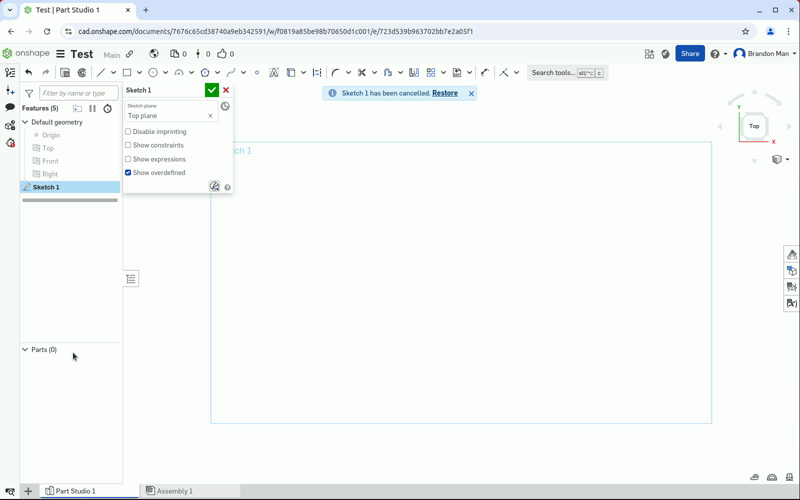
key(l)
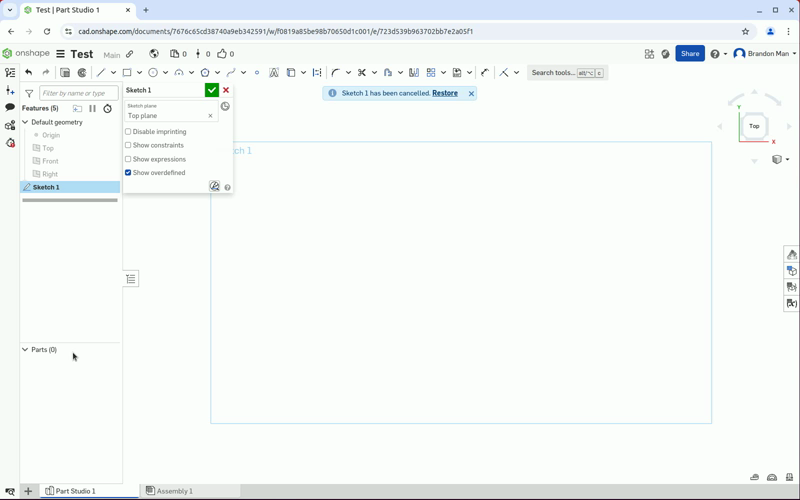
key_down(shift)
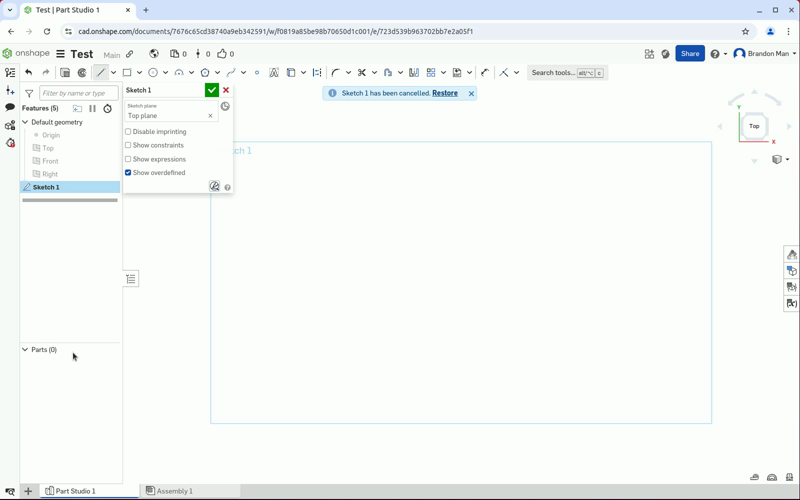
mouse_move(460, 282)
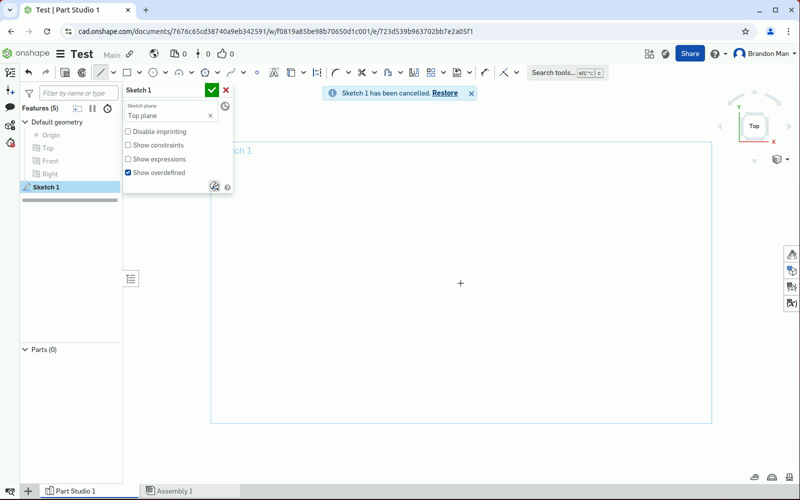
click(460, 282)
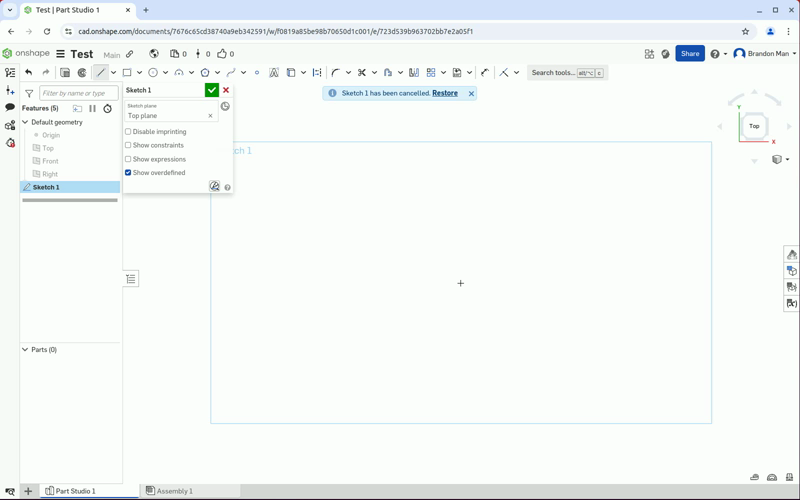
key_up(shift)
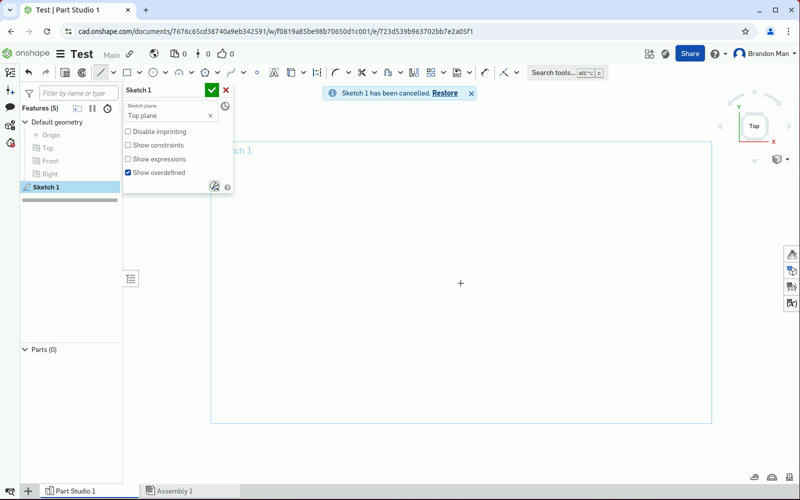
key_down(shift)
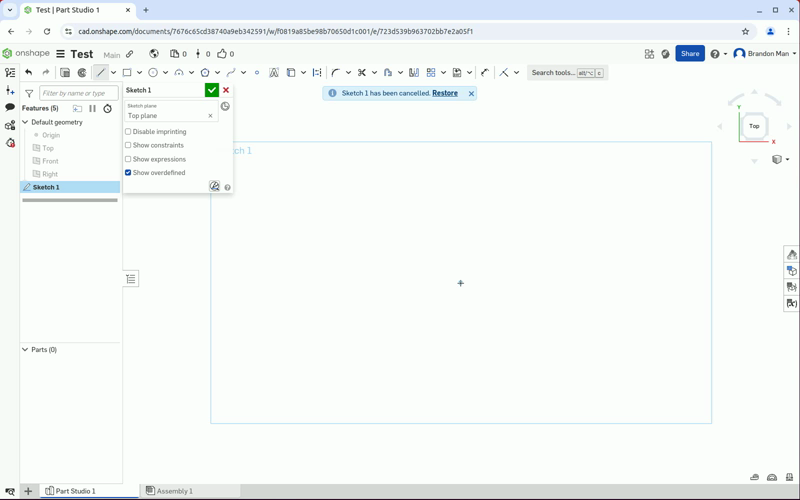
mouse_move(490, 282)
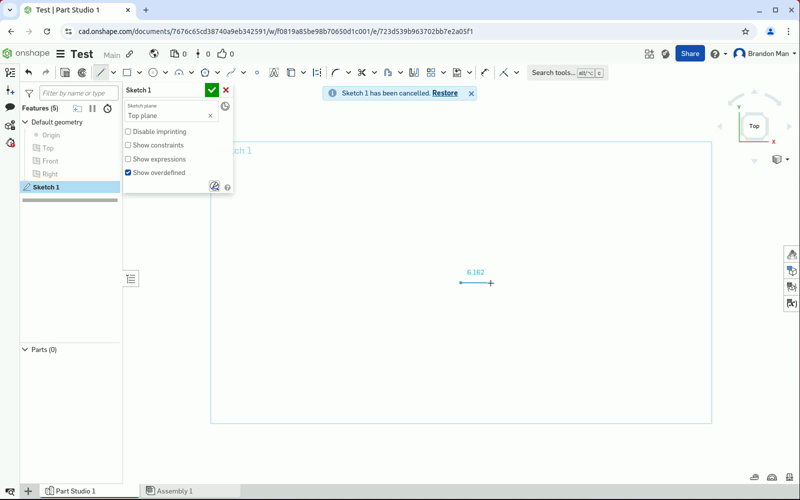
mouse_move(501, 282)
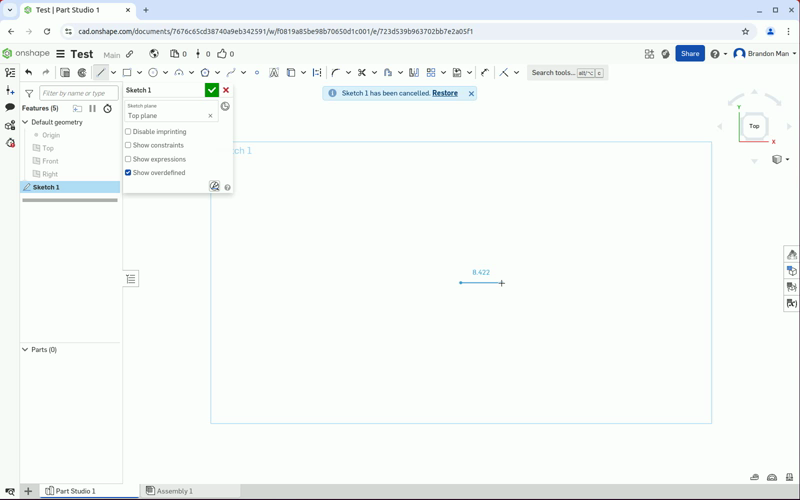
click(501, 282)
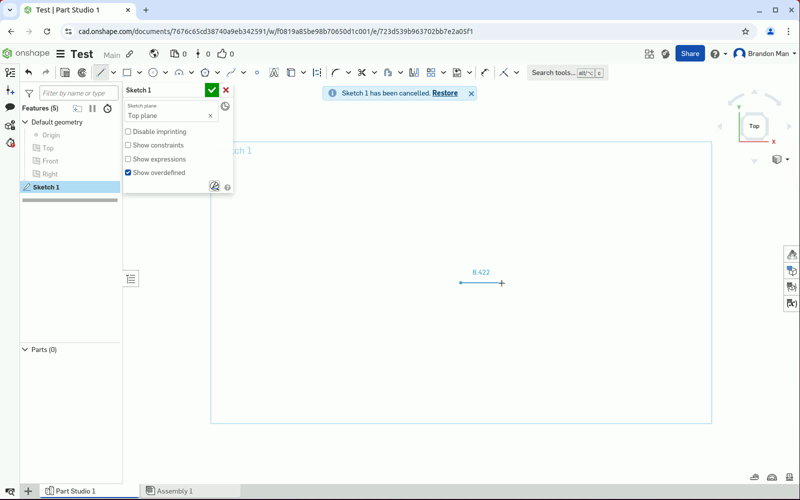
key_up(shift)
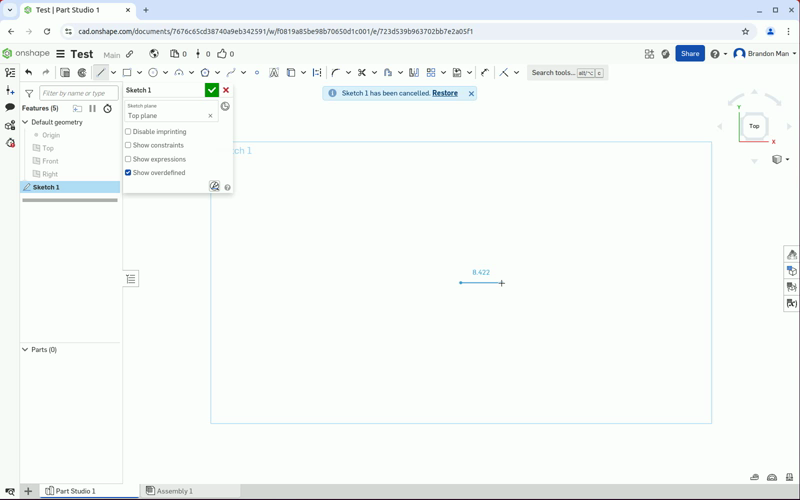
key_down(shift)
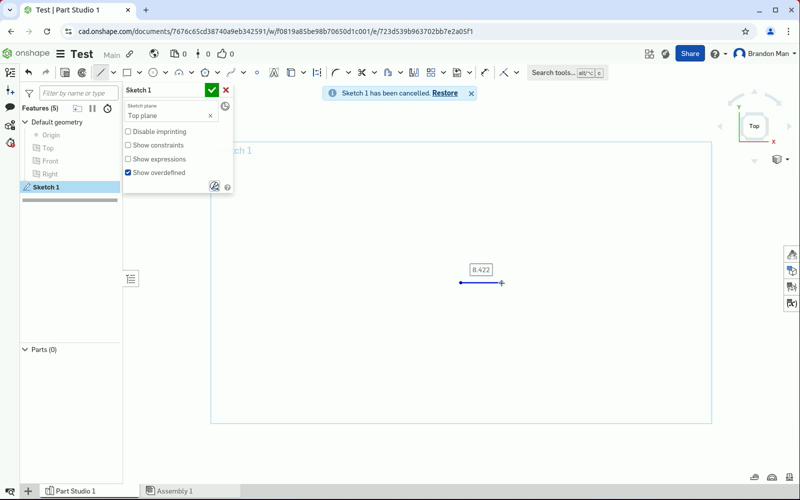
mouse_move(531, 282)
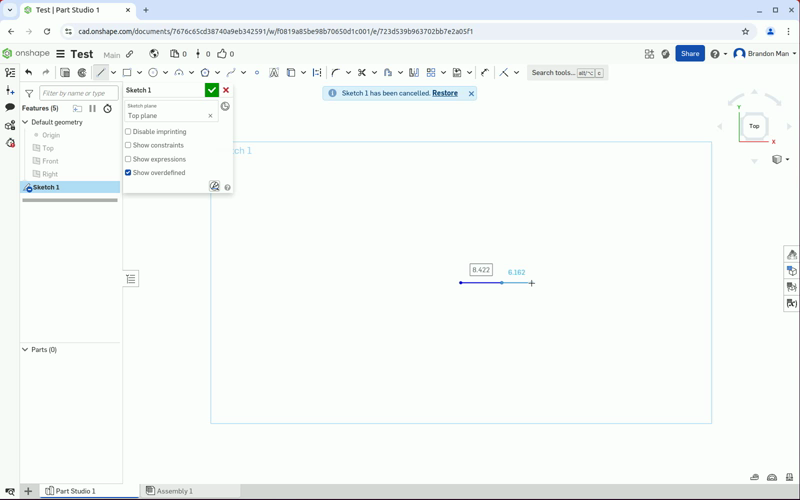
mouse_move(501, 237)
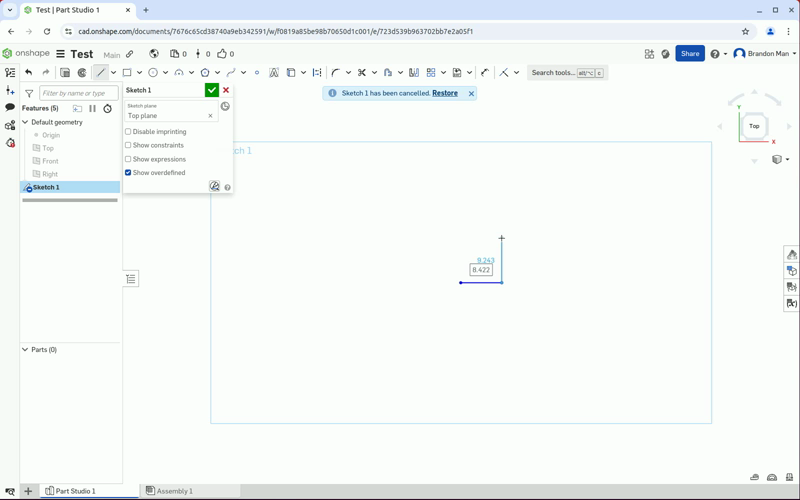
click(501, 237)
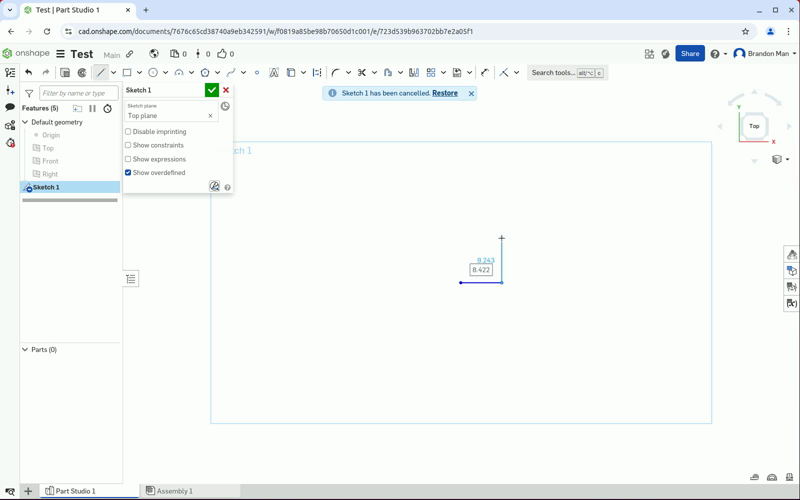
key_up(shift)
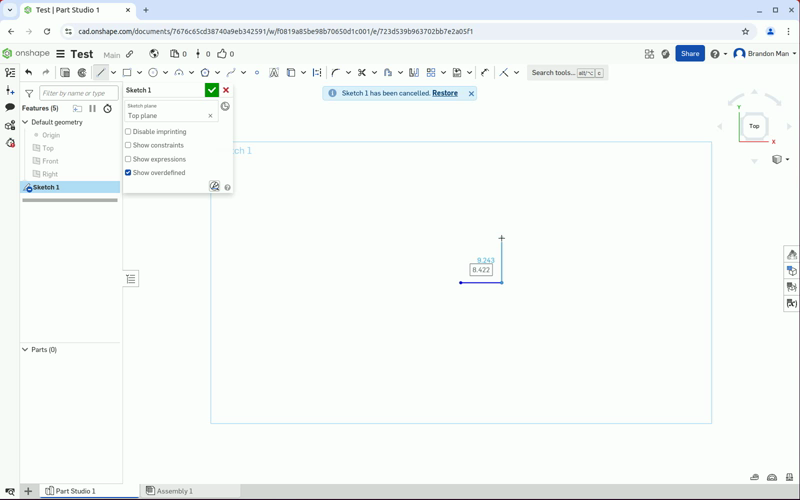
key_down(shift)
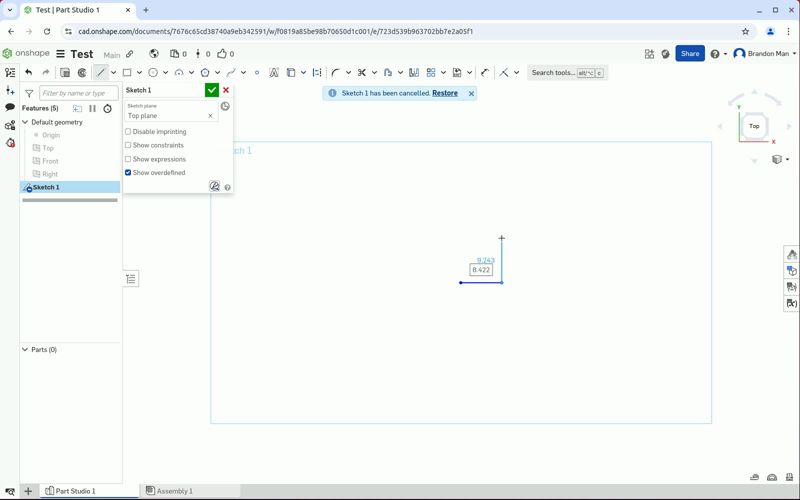
mouse_move(531, 237)
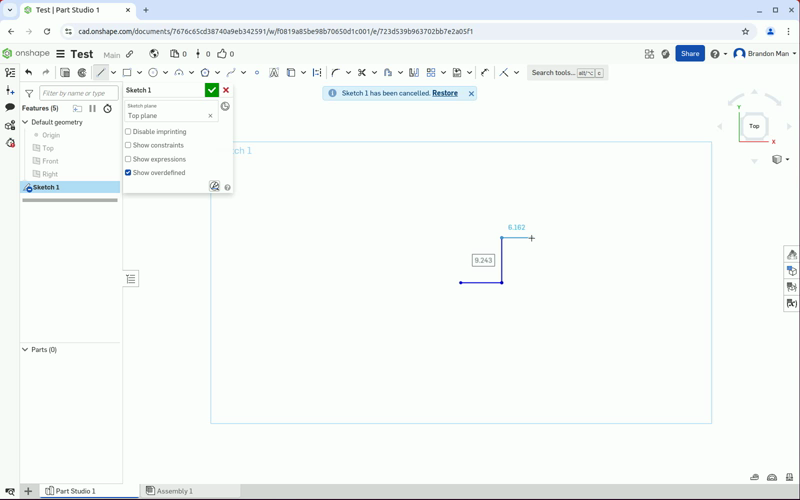
mouse_move(460, 237)
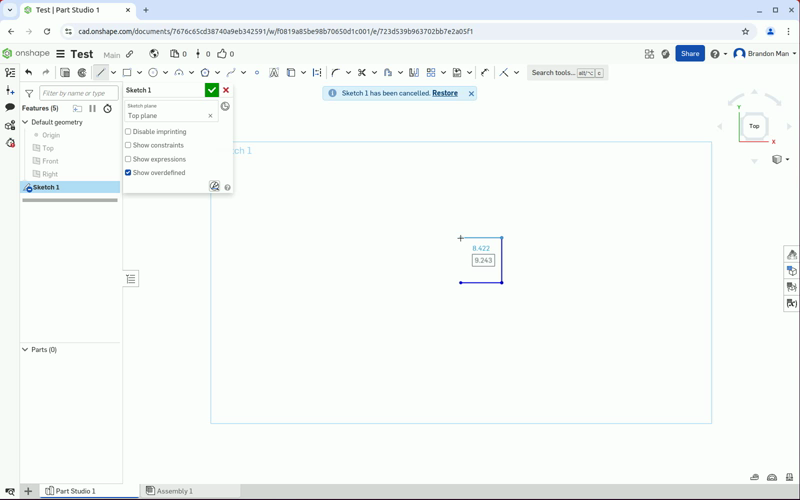
click(460, 237)
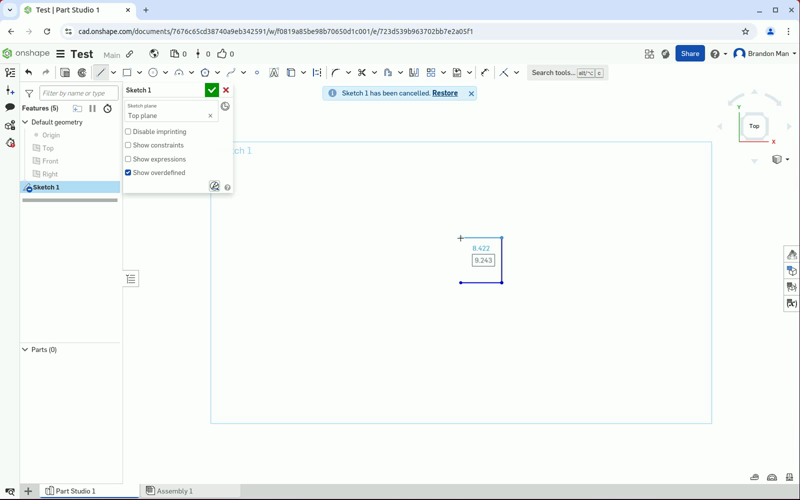
key_up(shift)
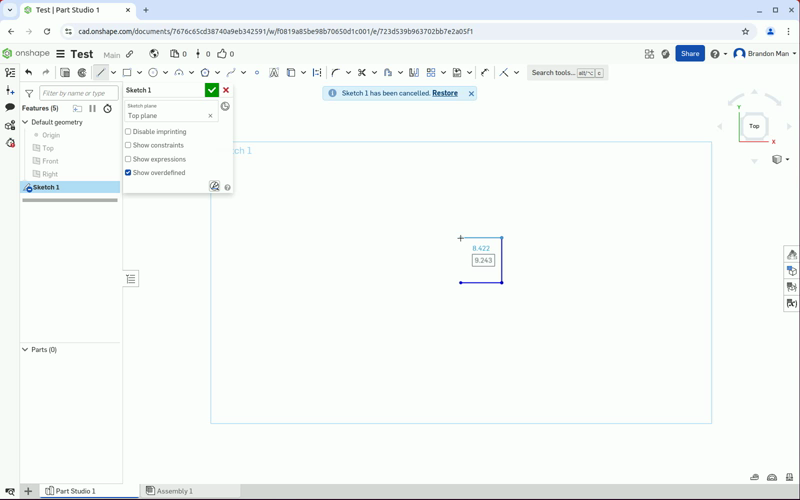
mouse_move(490, 237)
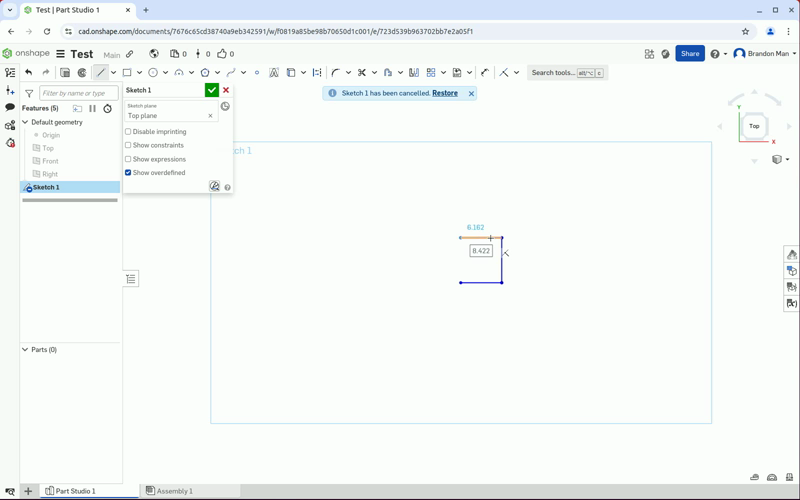
key_down(shift)
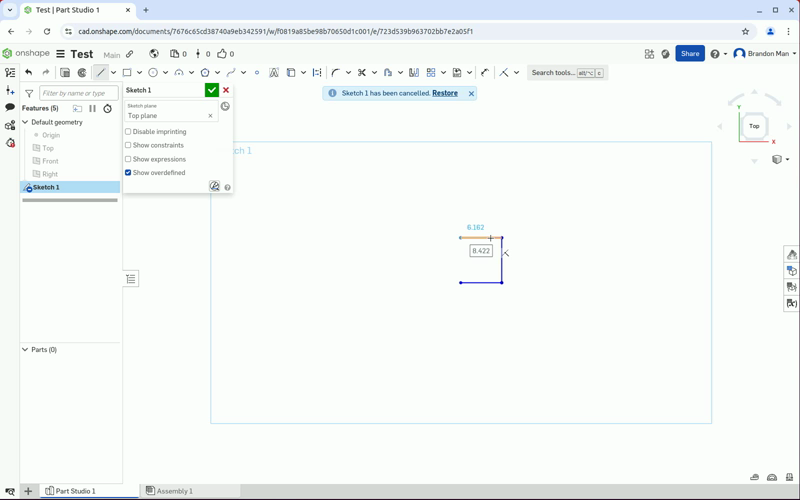
mouse_move(460, 282)
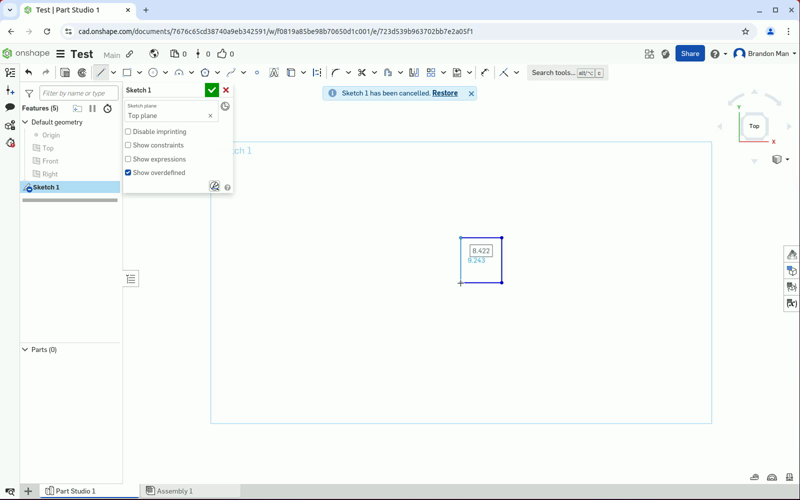
key_up(shift)
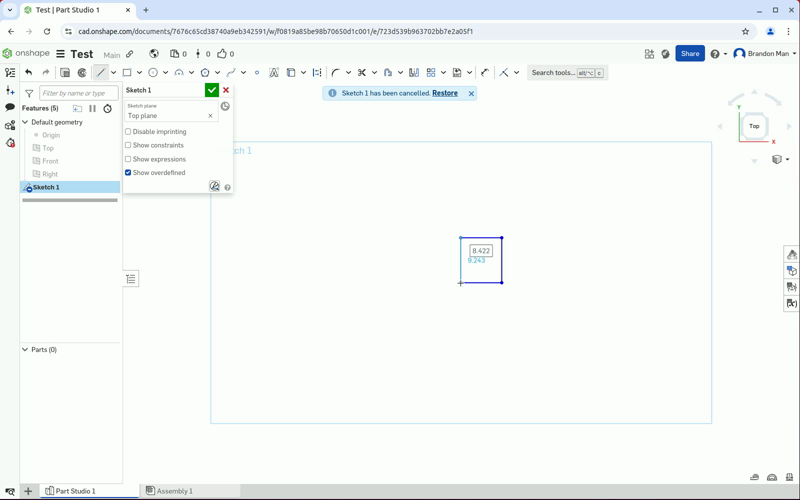
click(460, 282)
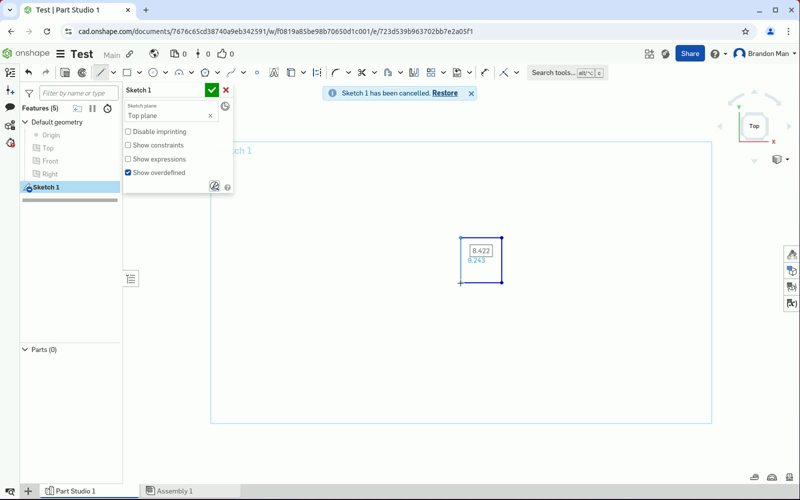
key(esc)
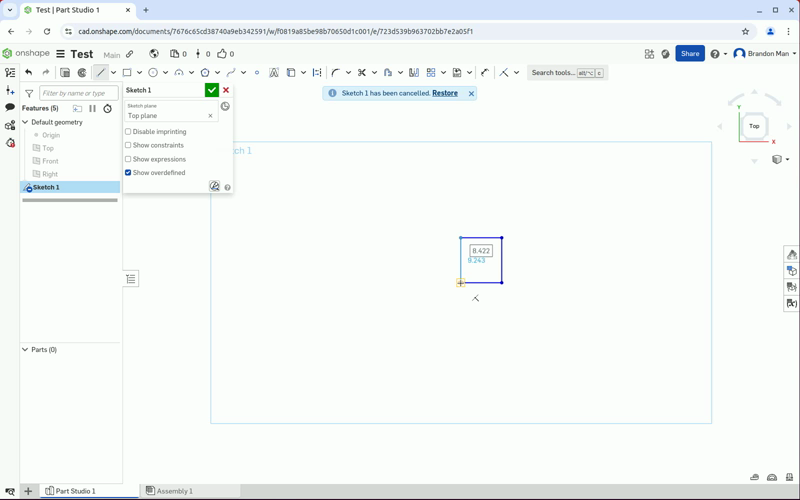
mouse_move(481, 255)
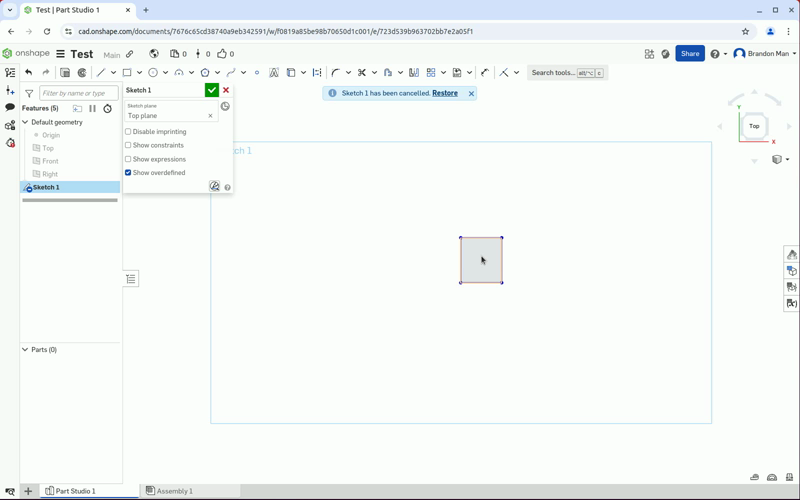
click(481, 255)
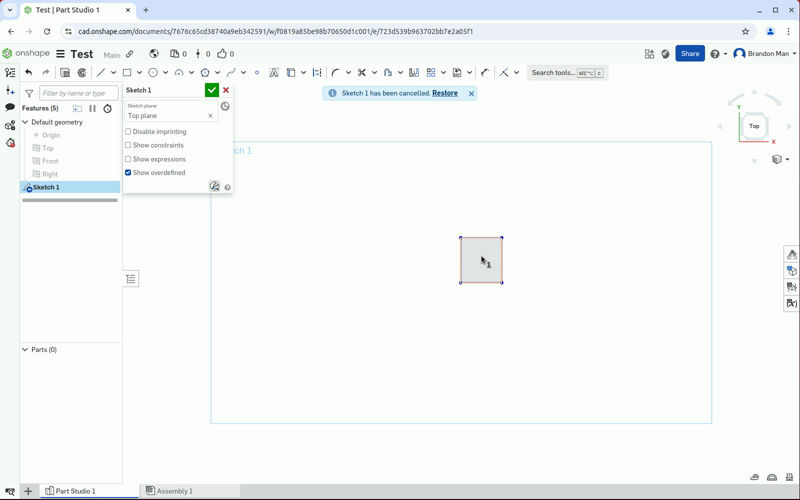
mouse_move(73, 352)
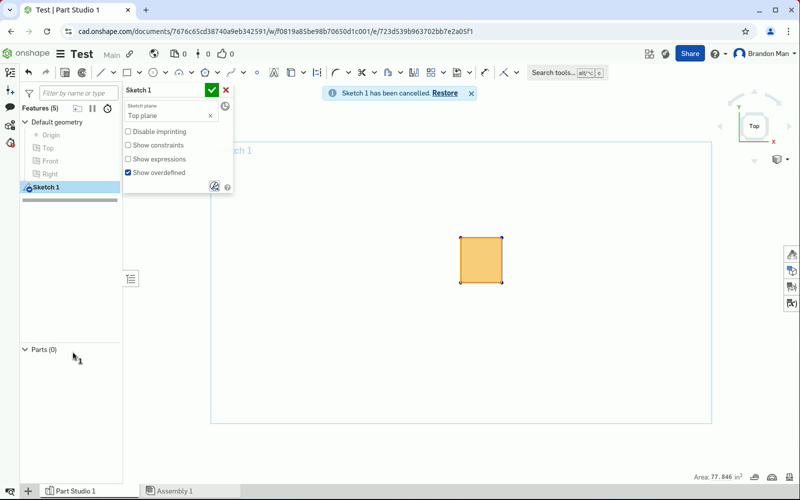
key(shift+y)
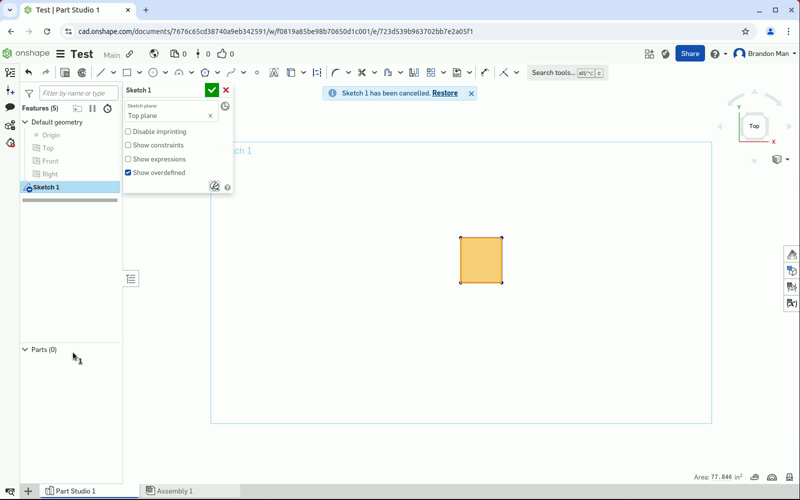
key(shift+e)
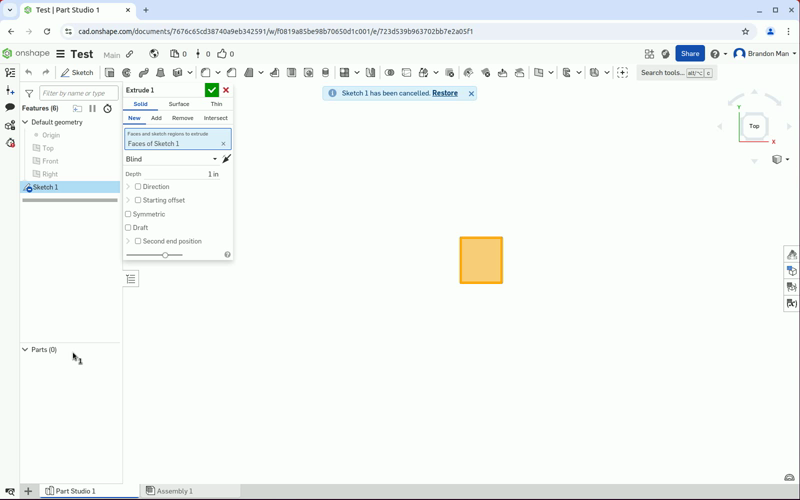
mouse_move(143, 106)
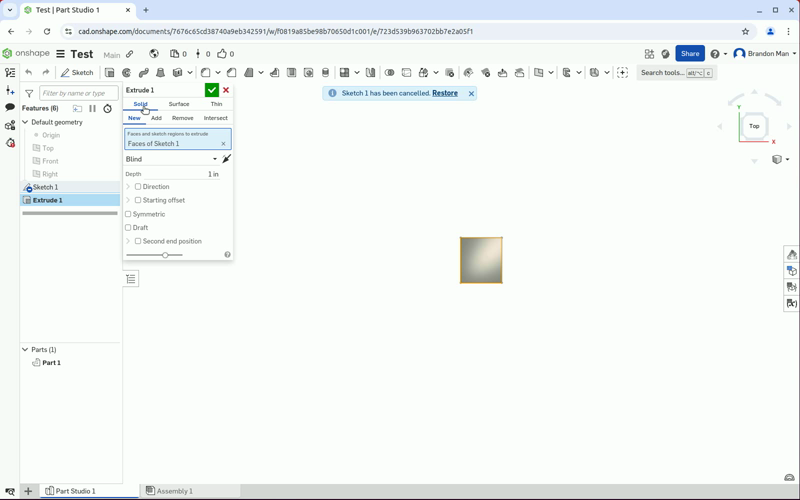
click(143, 106)
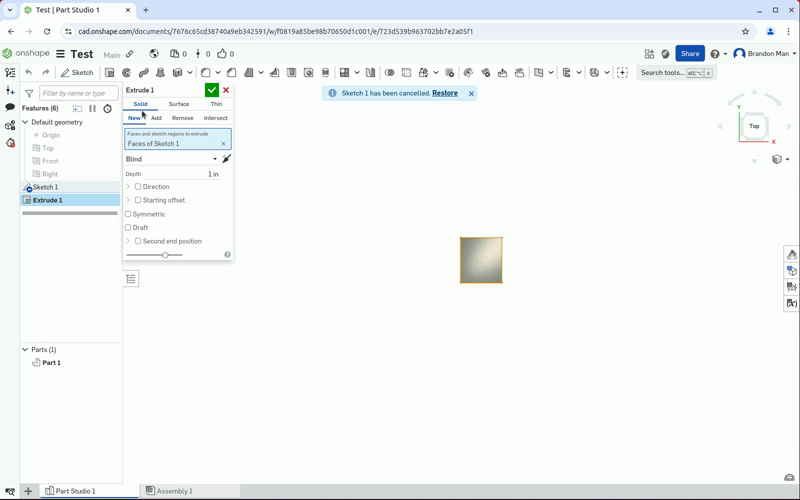
mouse_move(137, 120)
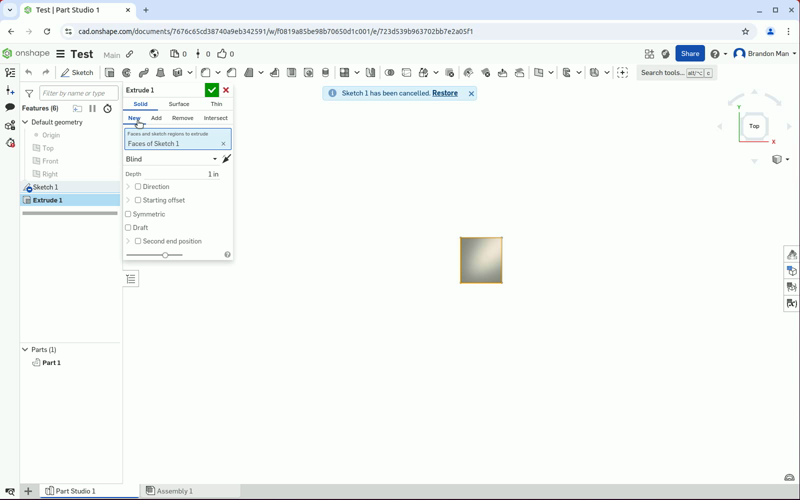
click(137, 120)
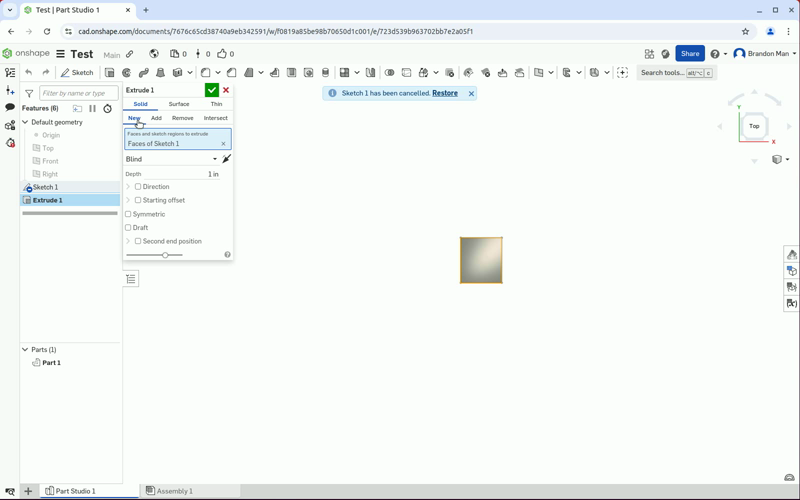
key(tab, 4)
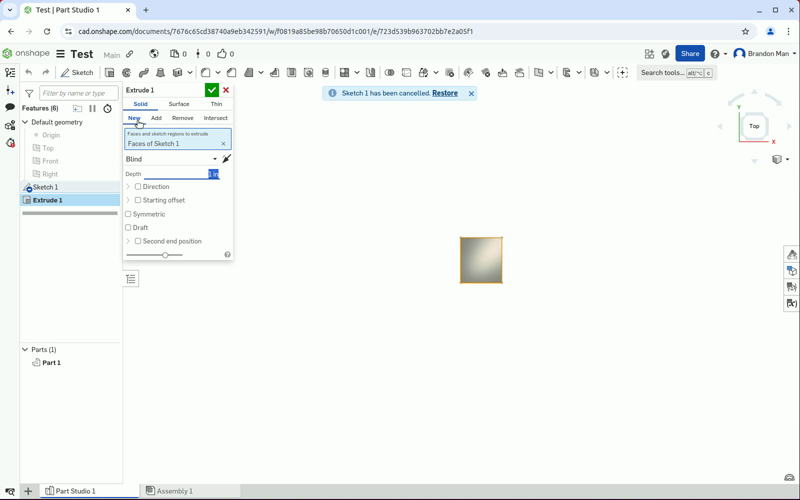
text(12.036)
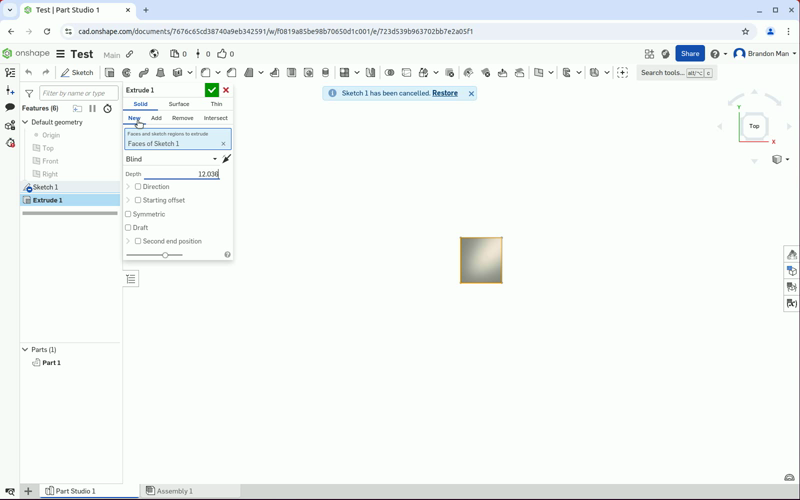
key(enter)
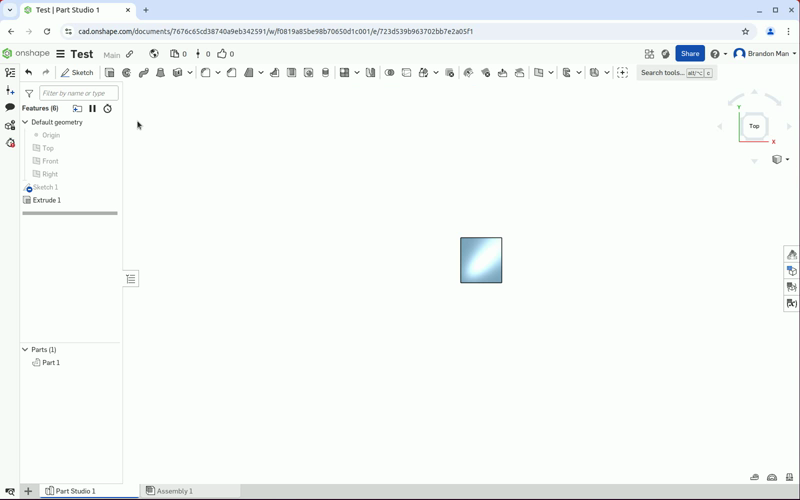
key(shift+h)
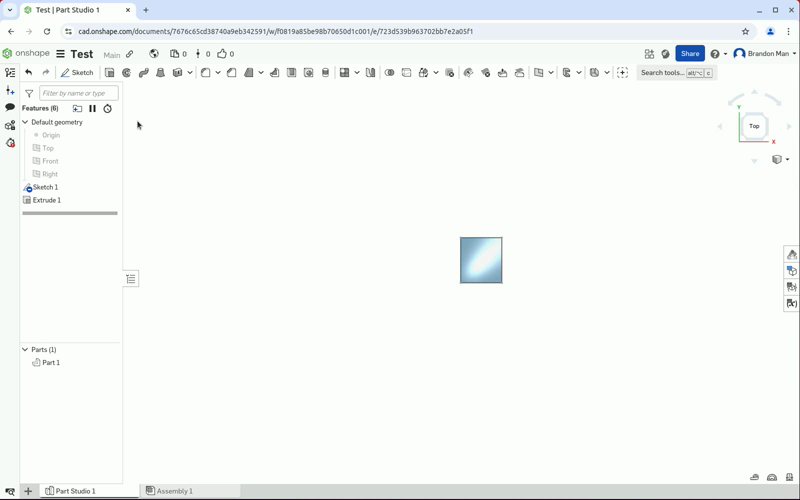
key(shift+h)
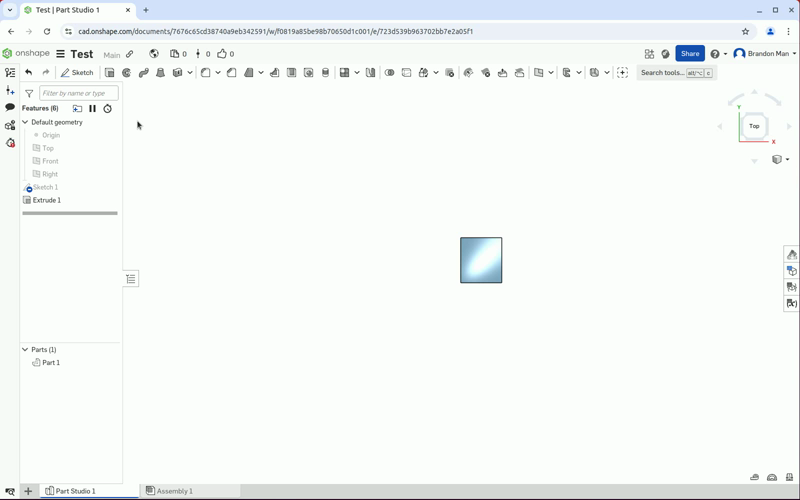
mouse_move(73, 189)
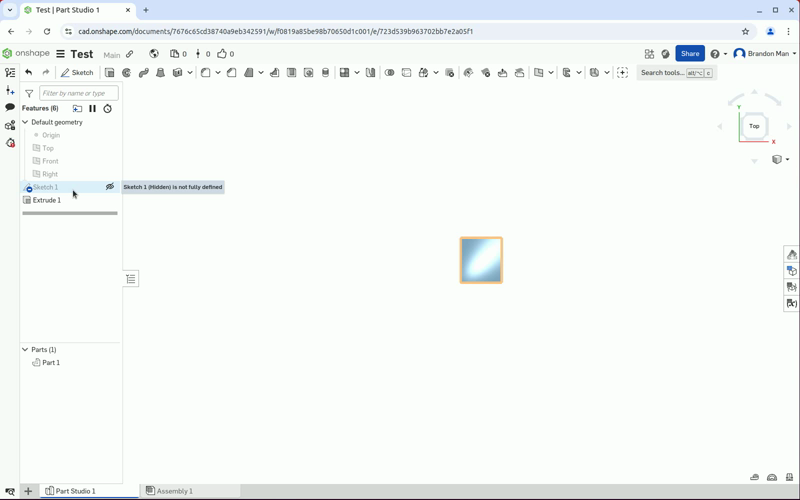
click(73, 189)
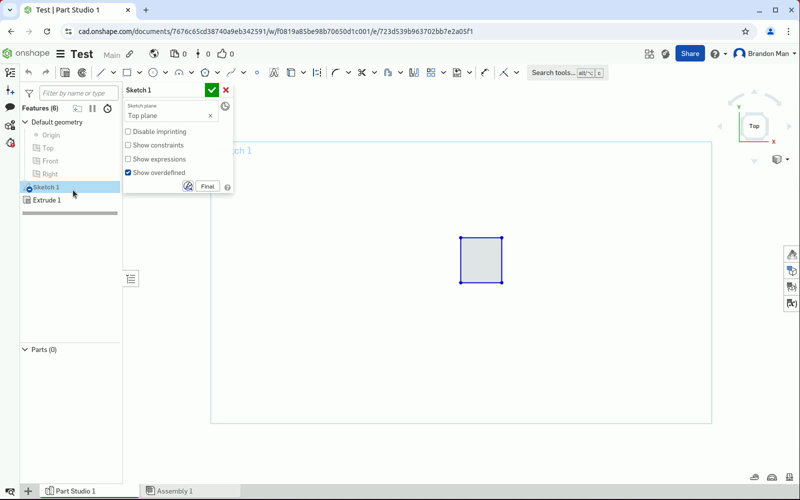
mouse_move(229, 92)
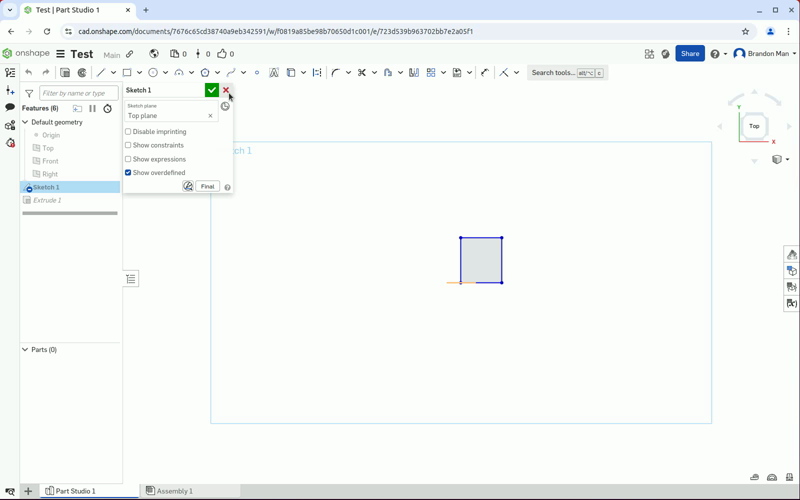
click(229, 92)
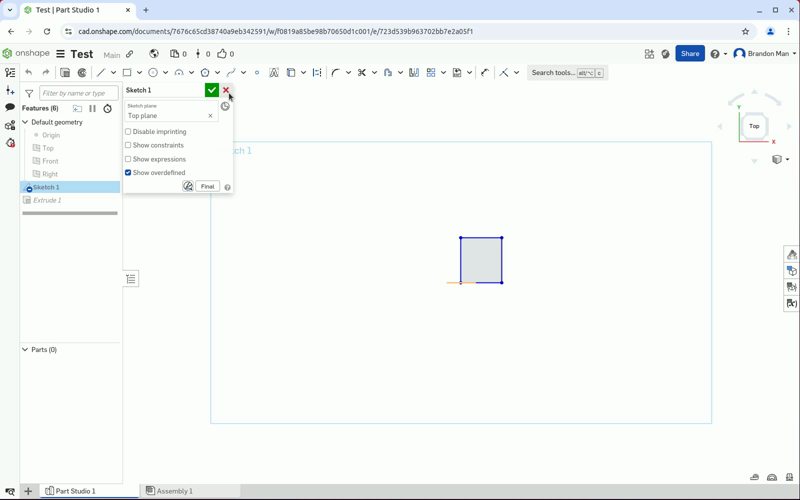
mouse_move(73, 352)
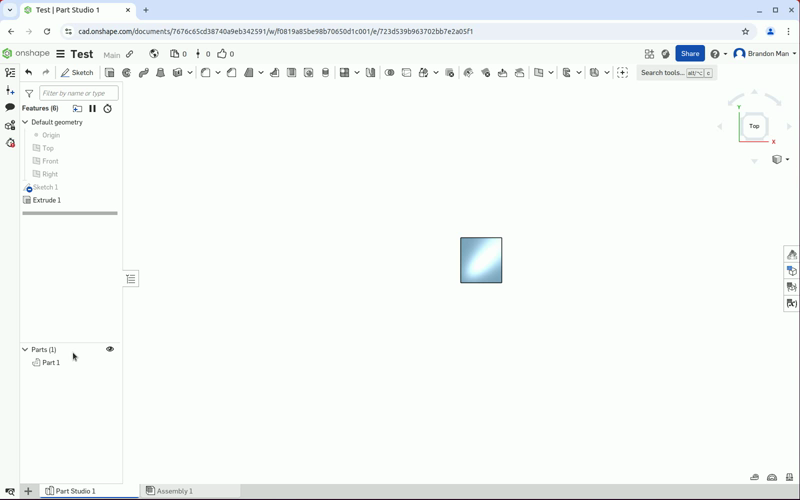
key(y)
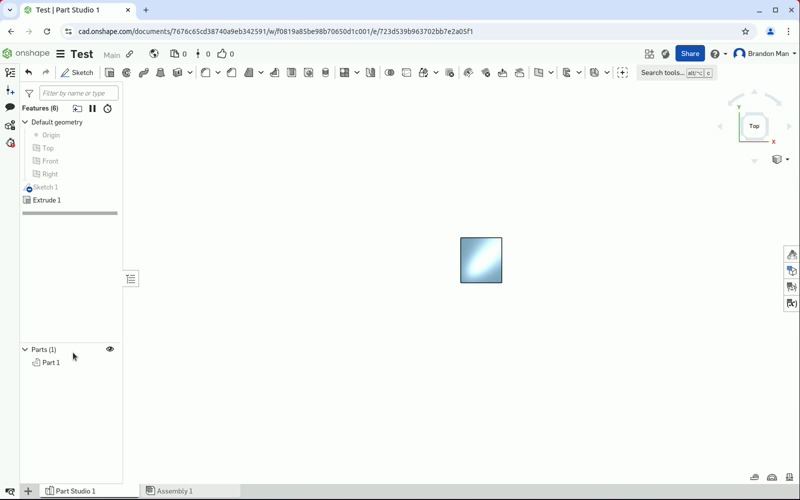
key(shift+p)
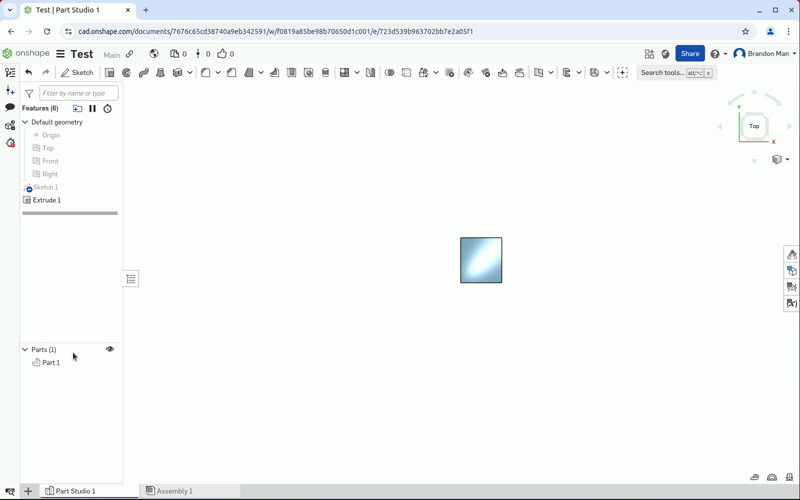
key(space)
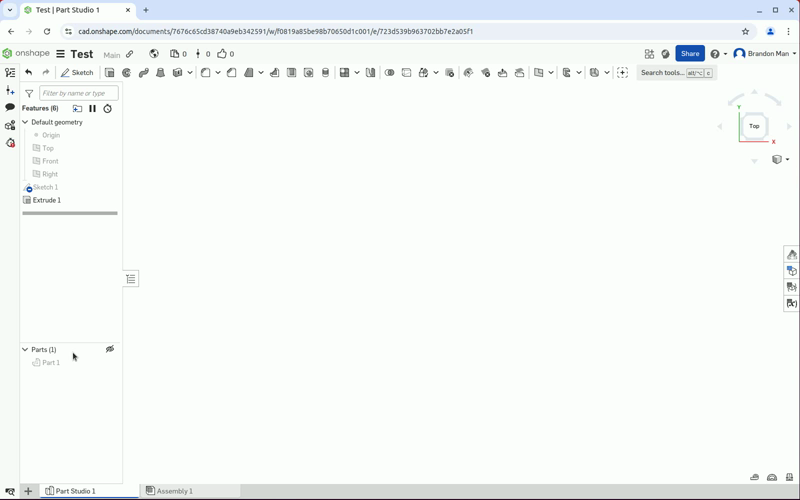
key_down(shift)
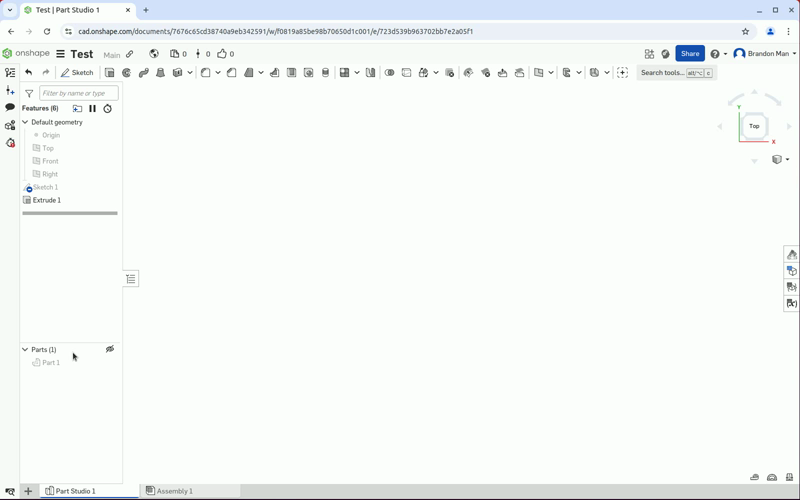
key(up)
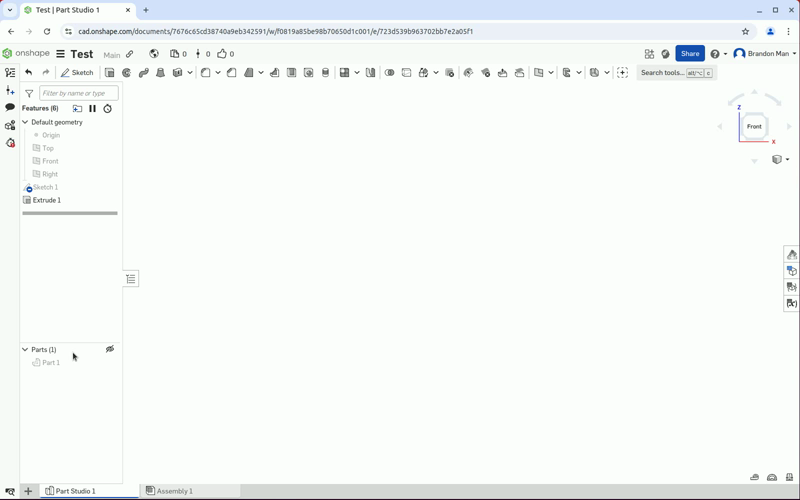
key_up(shift)
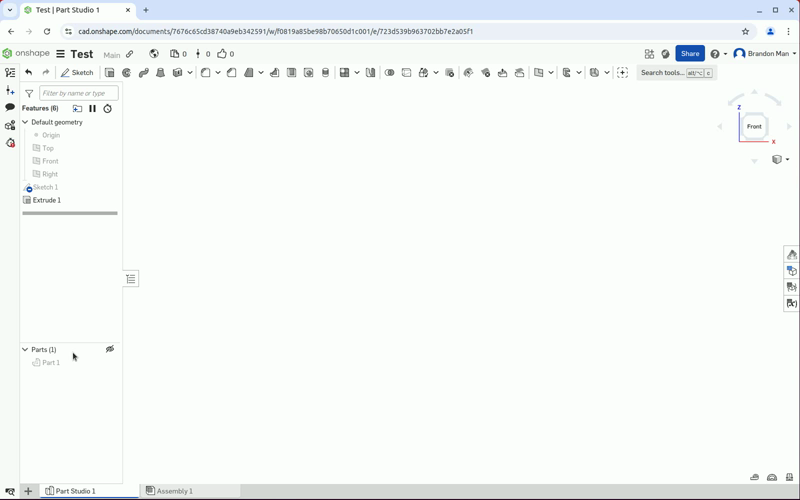
mouse_move(73, 352)
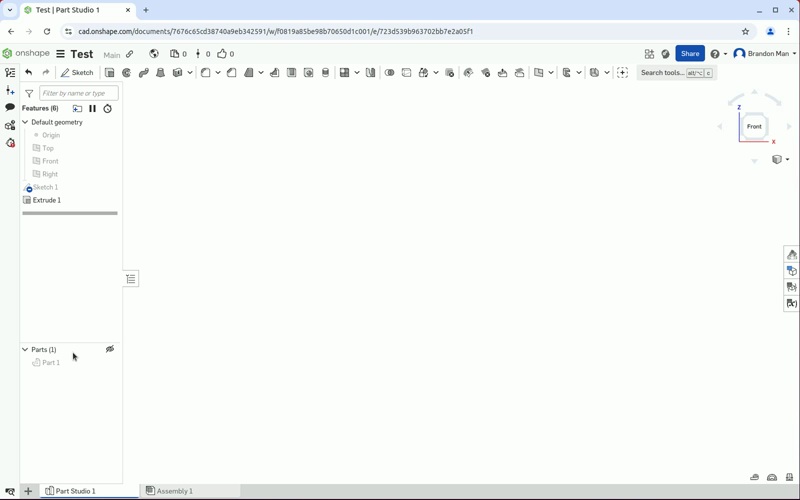
key(shift+y)
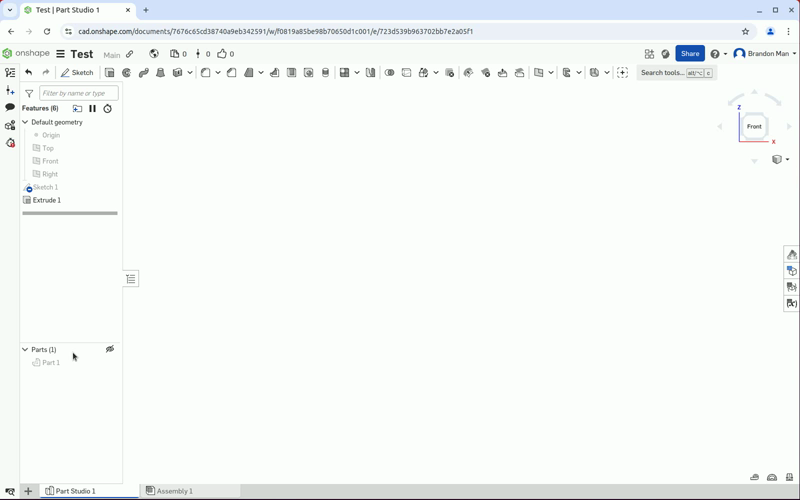
key(shift+s)
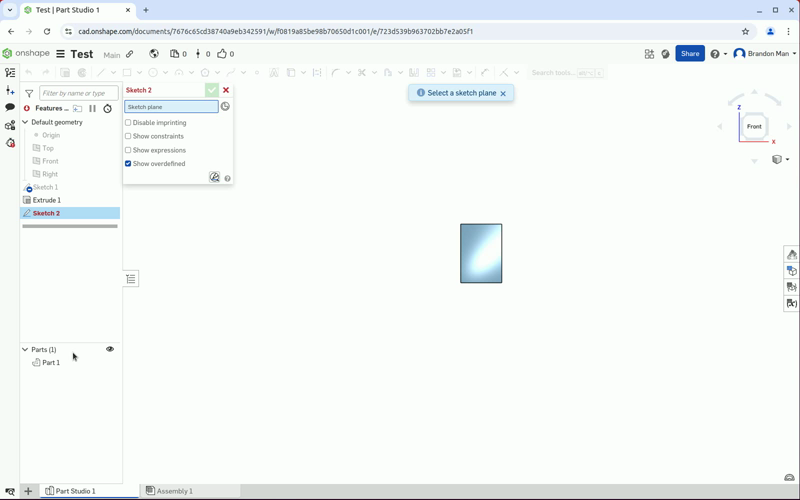
mouse_move(73, 163)
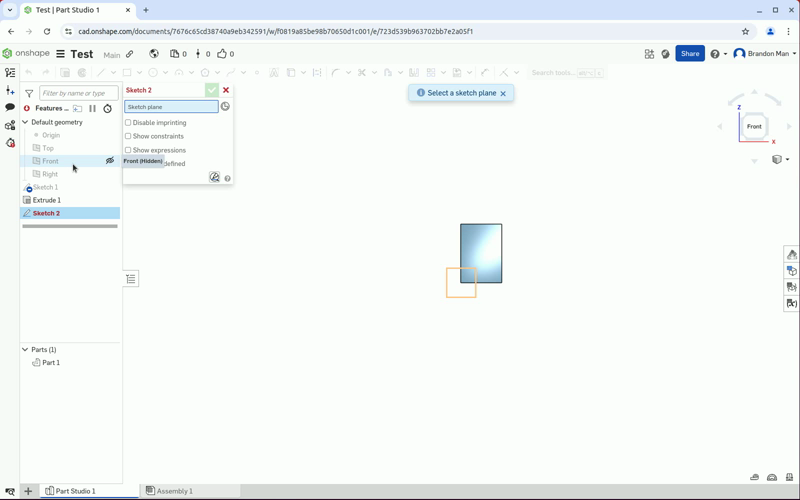
click(73, 163)
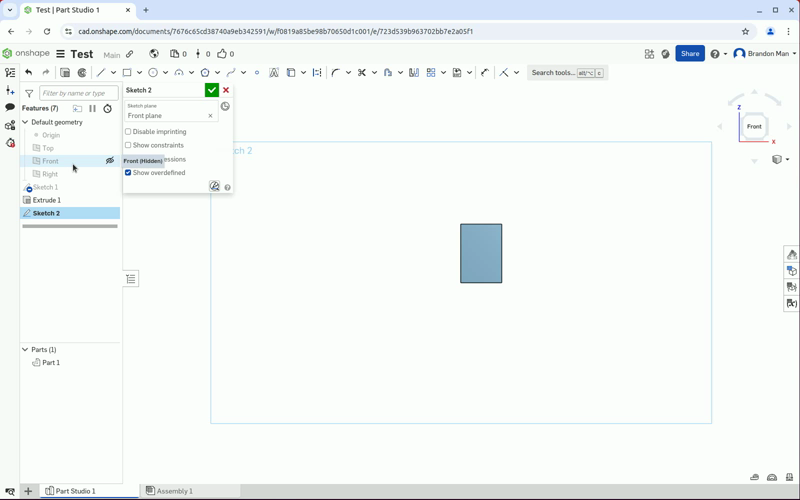
mouse_move(73, 352)
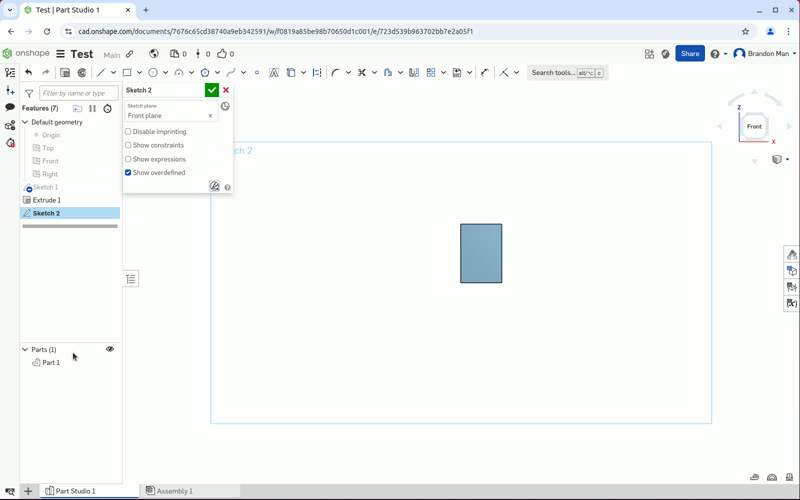
key(y)
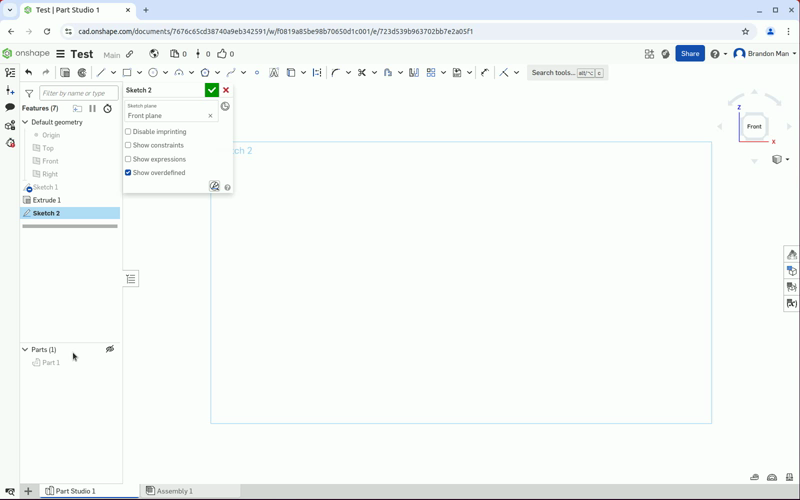
key(l)
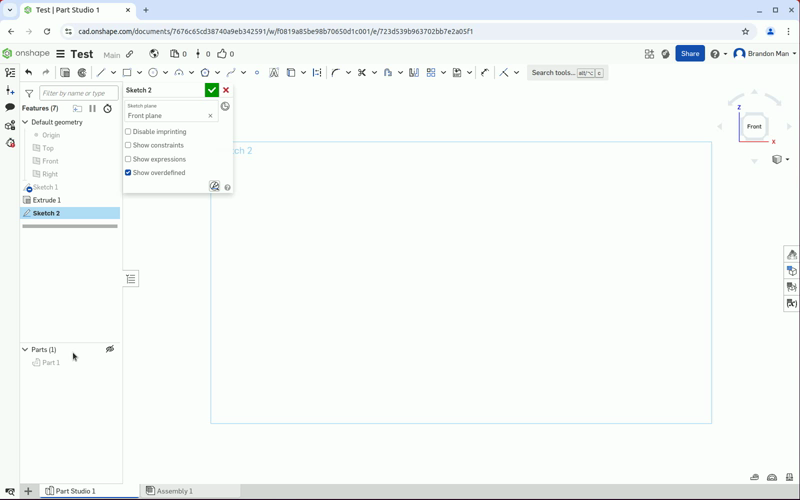
key_down(shift)
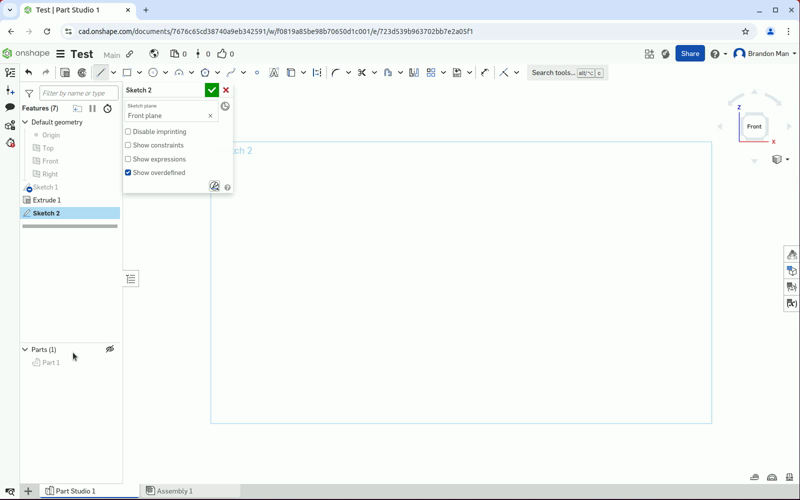
mouse_move(467, 224)
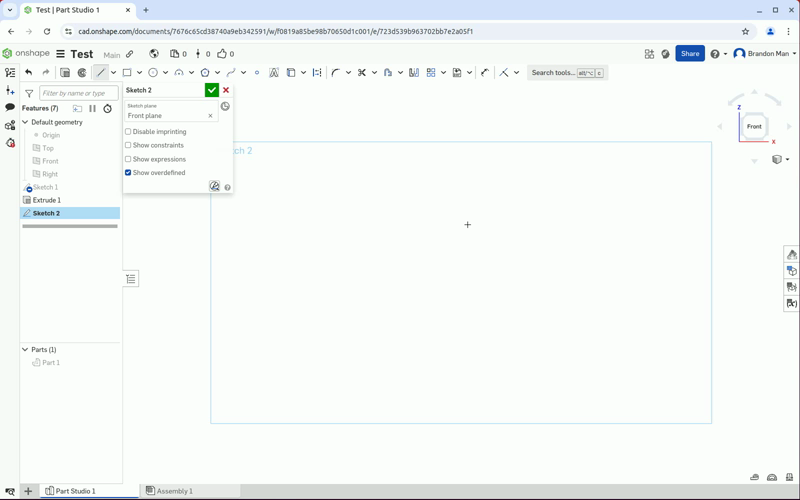
click(467, 224)
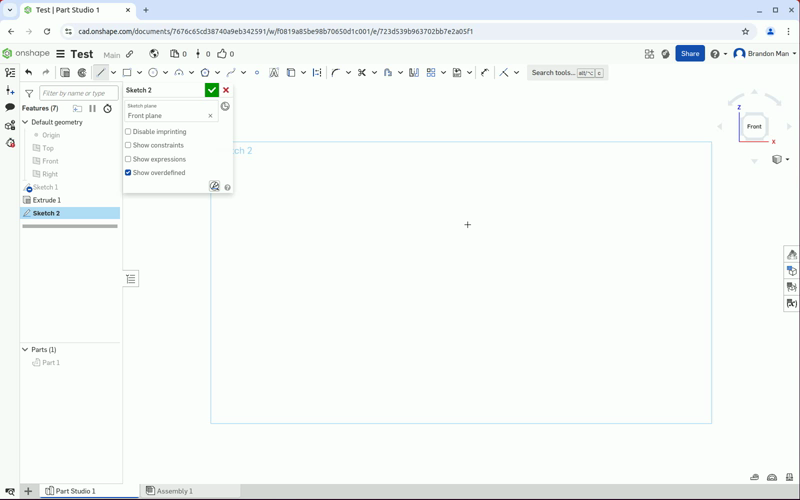
key_up(shift)
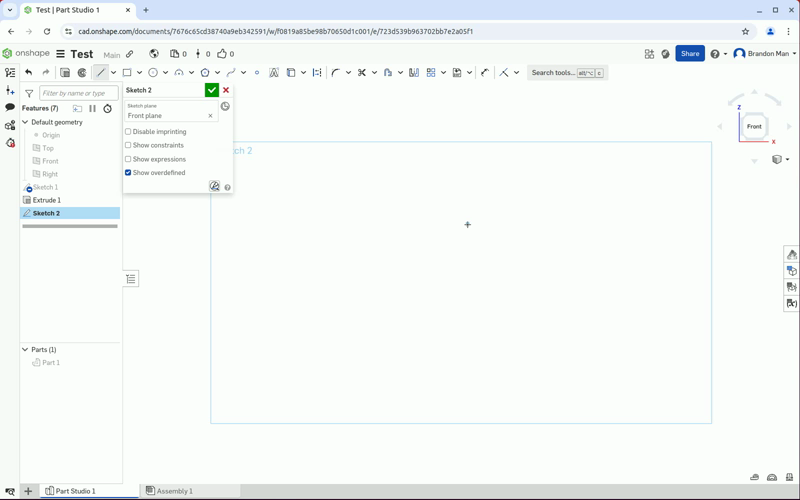
key_down(shift)
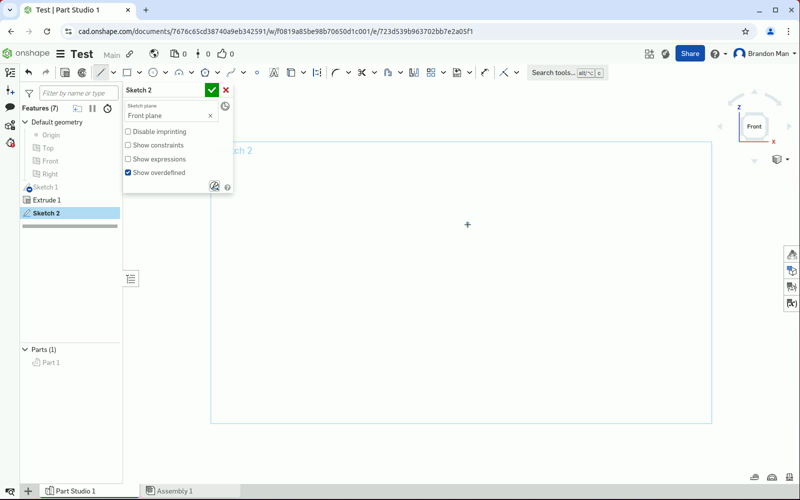
mouse_move(497, 224)
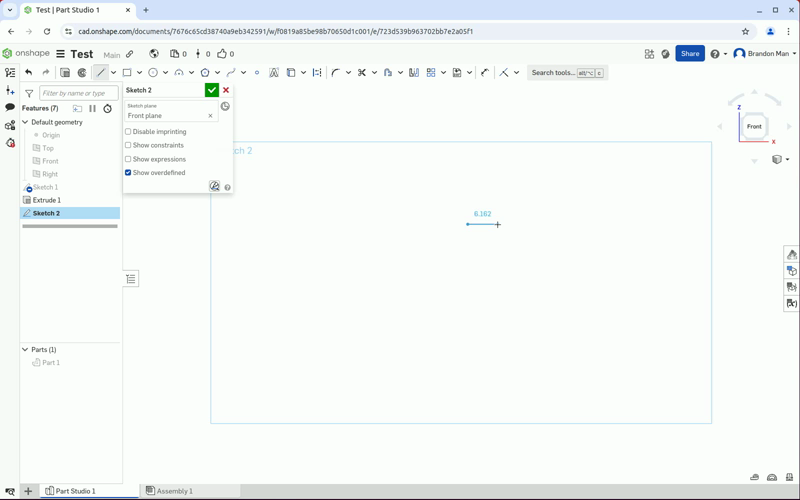
mouse_move(495, 224)
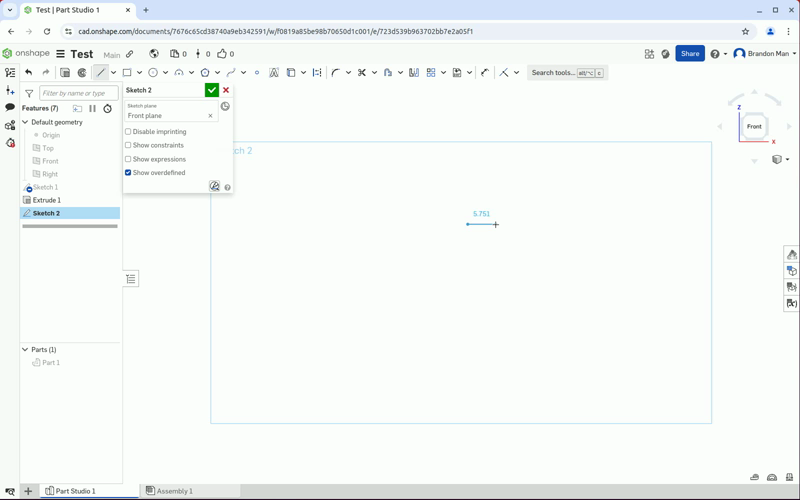
click(495, 224)
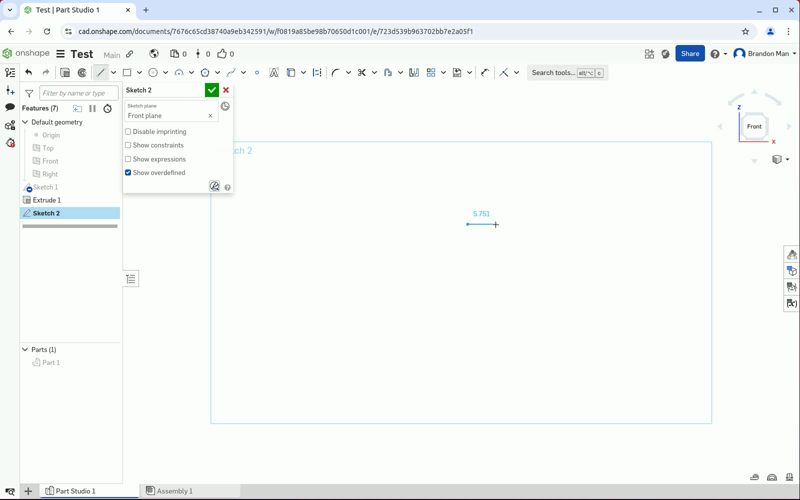
key_up(shift)
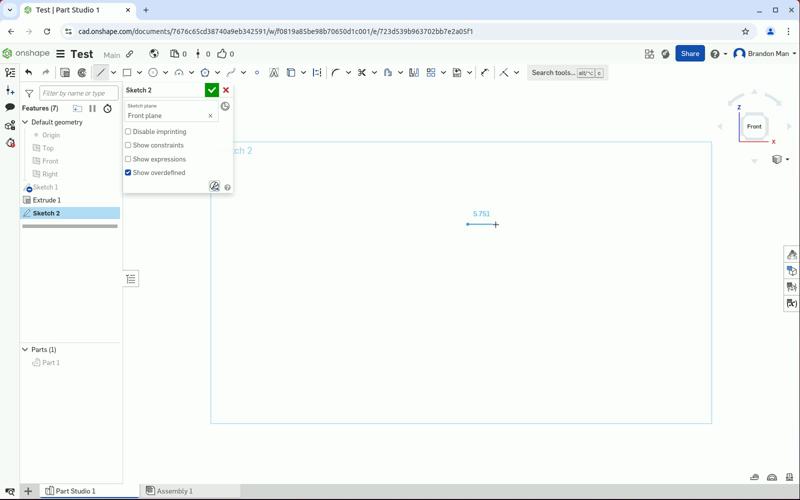
key(esc)
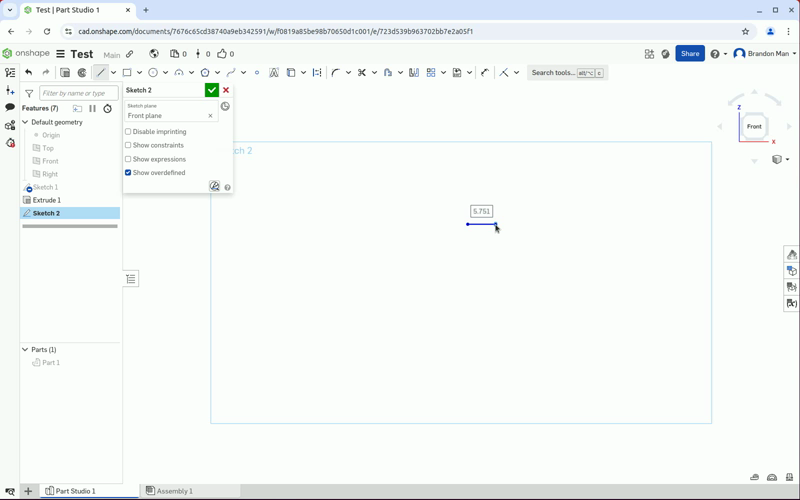
key(a)
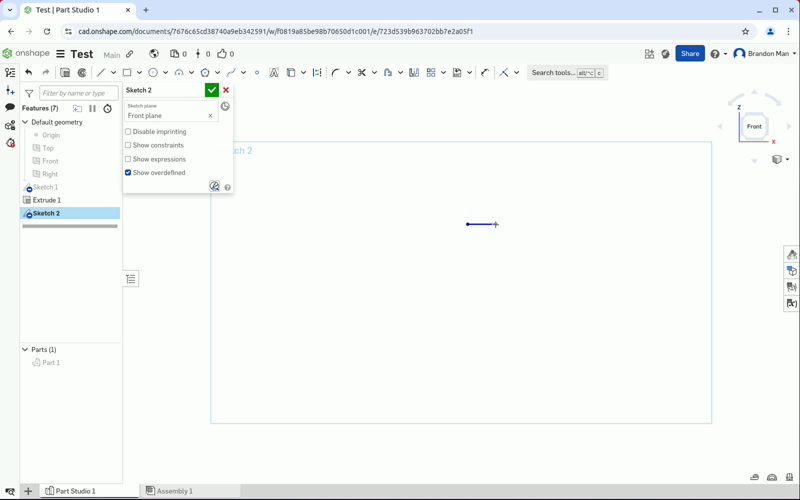
mouse_move(495, 224)
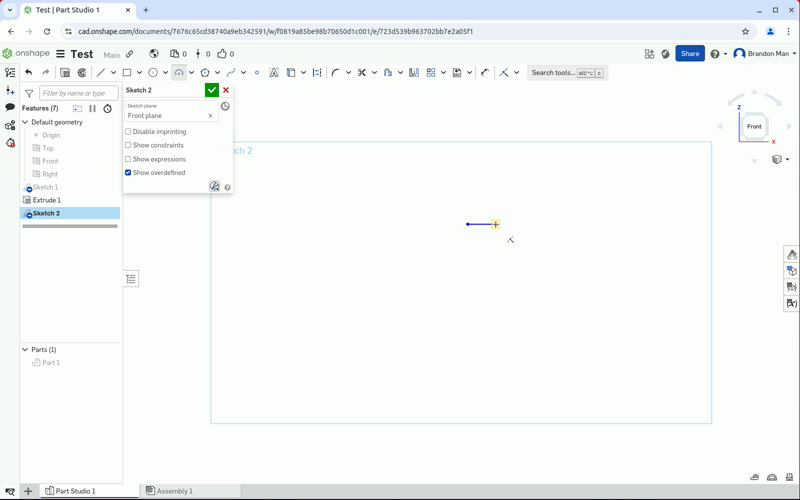
click(495, 224)
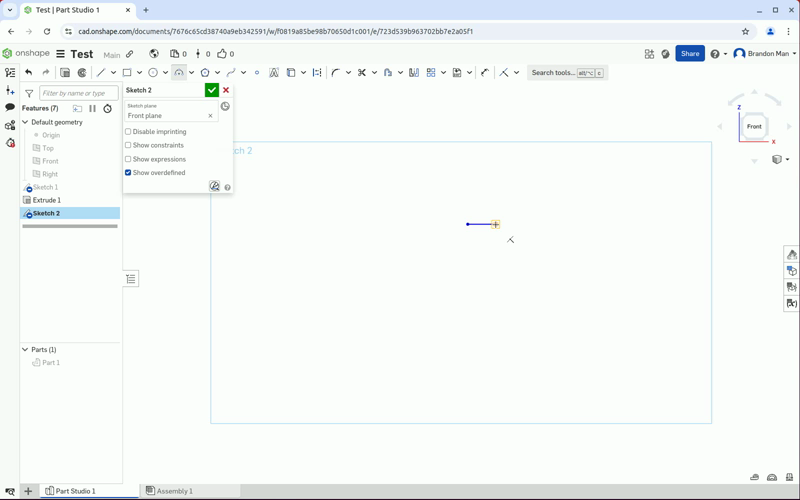
mouse_move(467, 224)
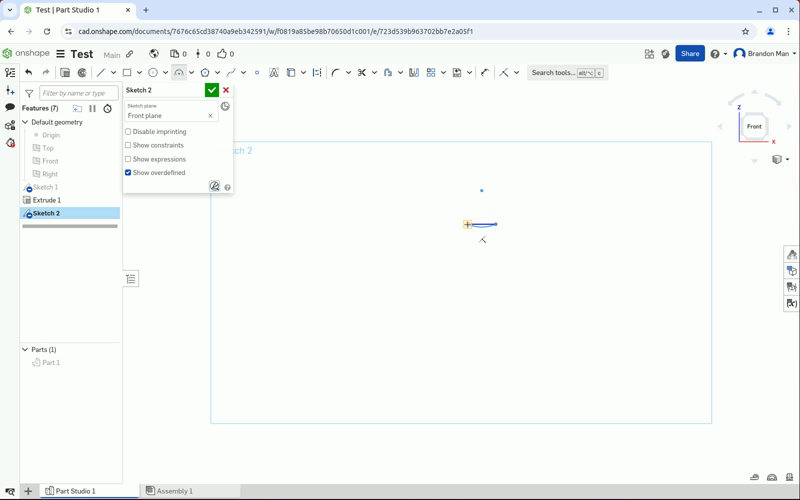
click(467, 224)
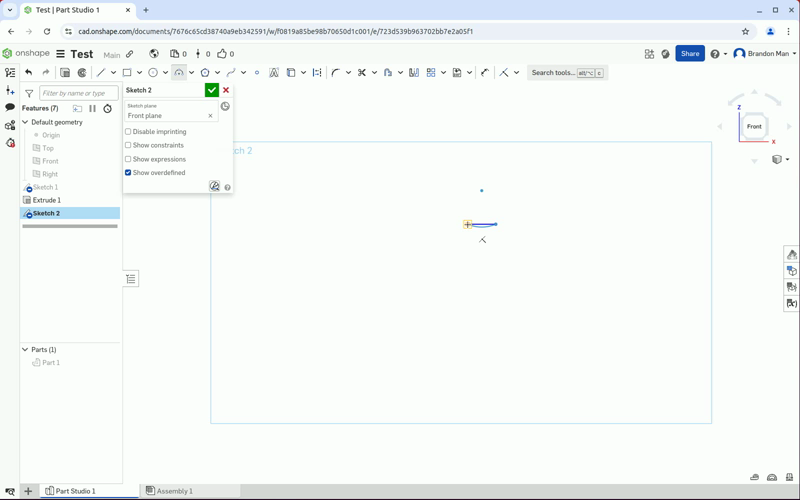
key_down(shift)
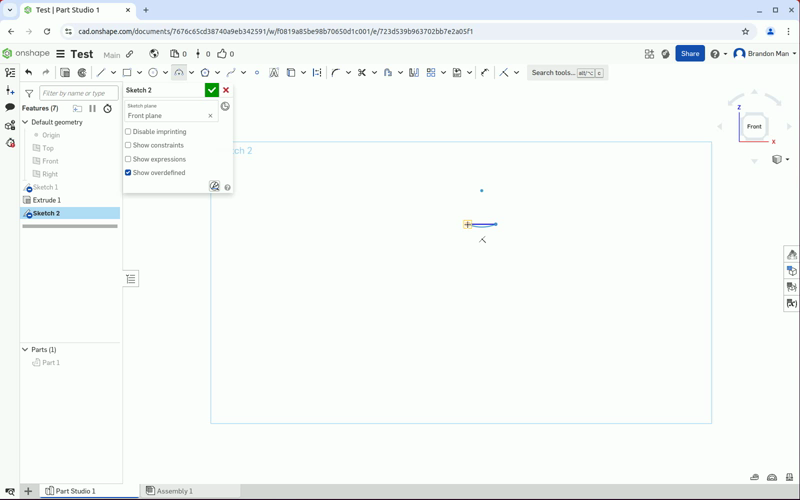
mouse_move(481, 210)
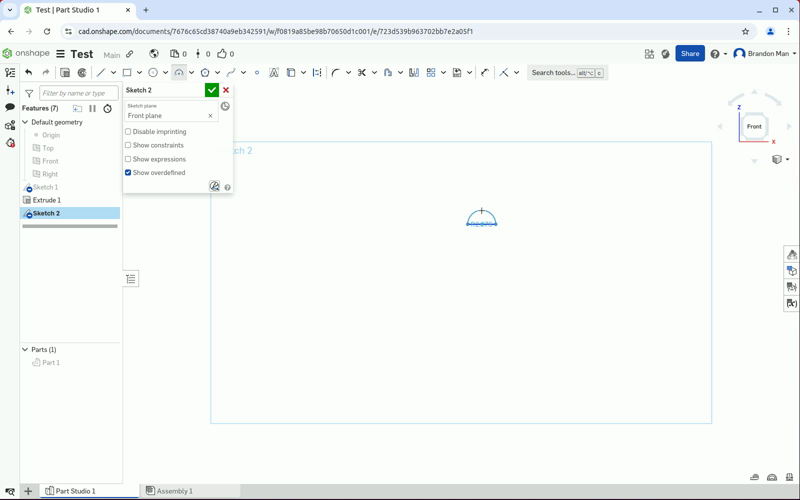
click(481, 210)
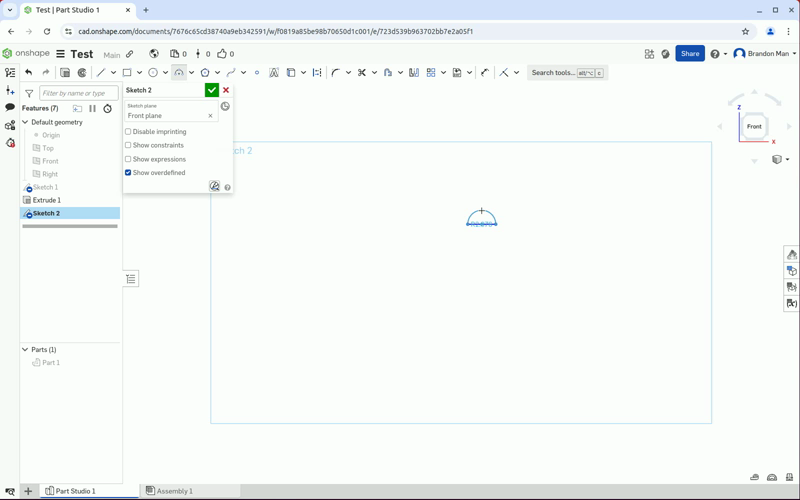
key_up(shift)
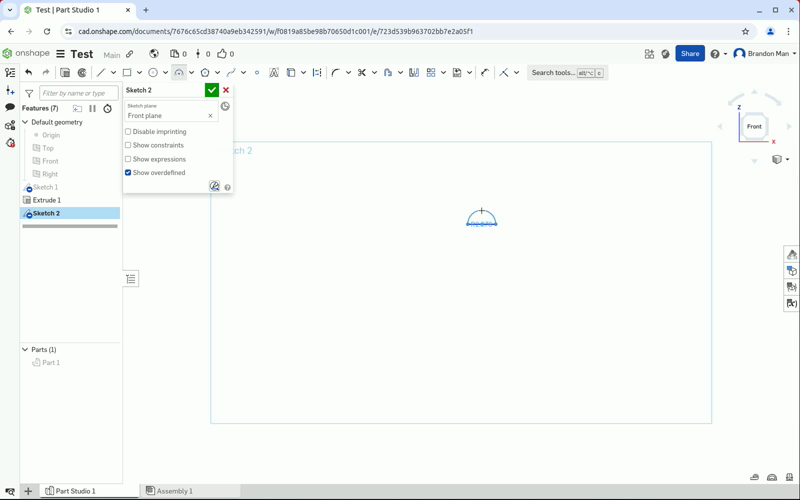
key(esc)
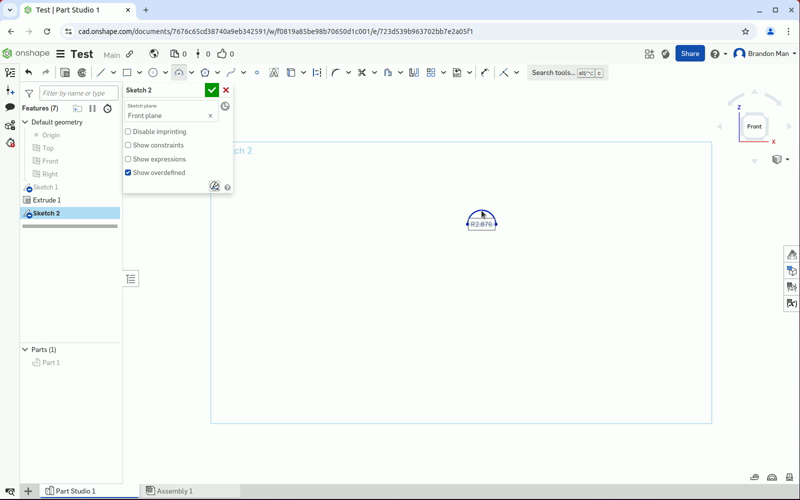
mouse_move(468, 222)
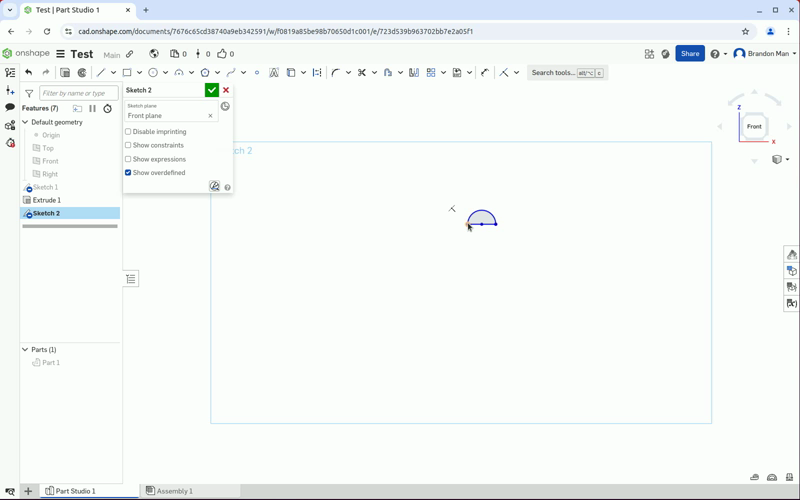
scroll(6)
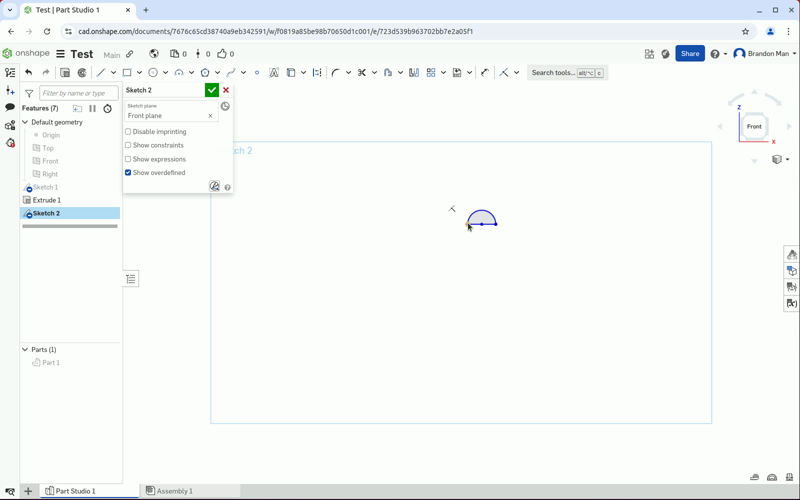
scroll(6)
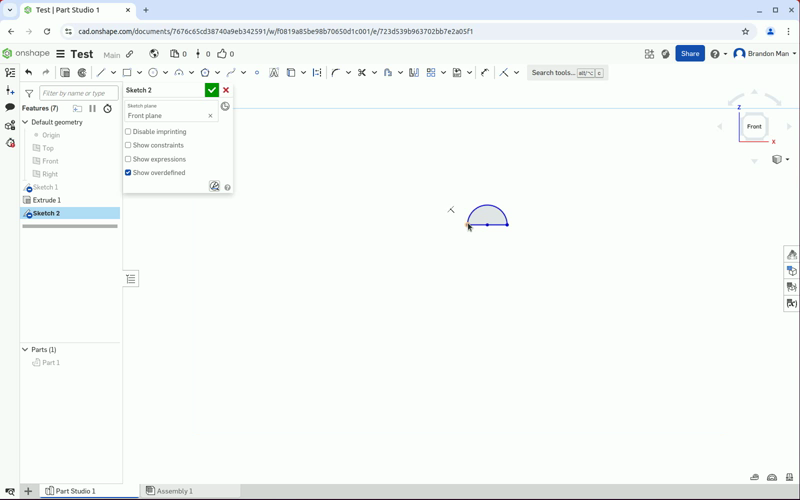
scroll(6)
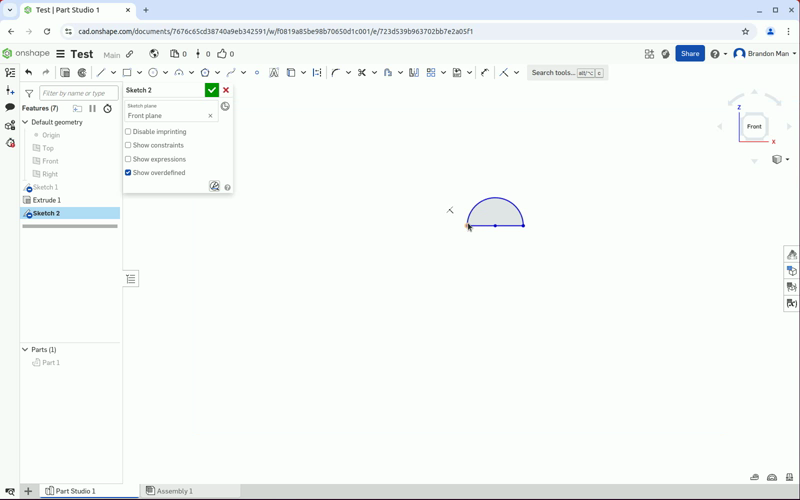
scroll(6)
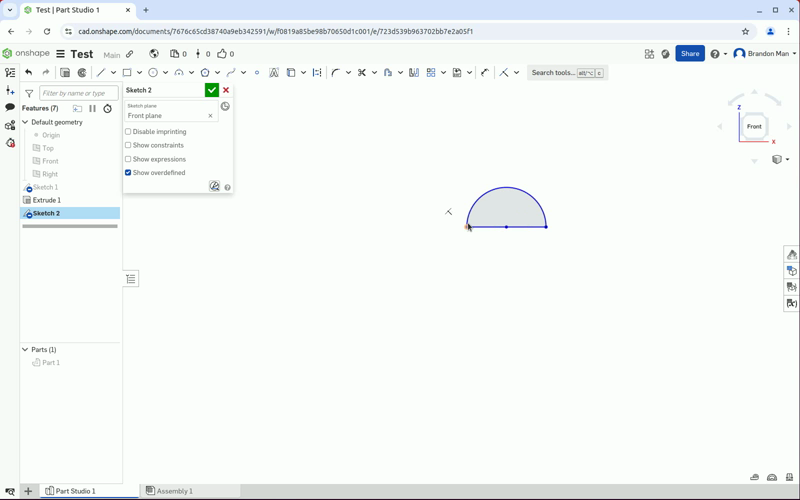
scroll(6)
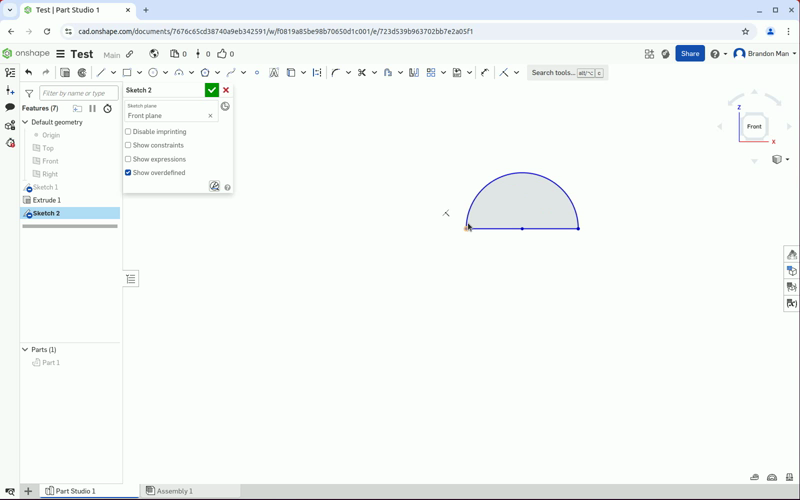
scroll(6)
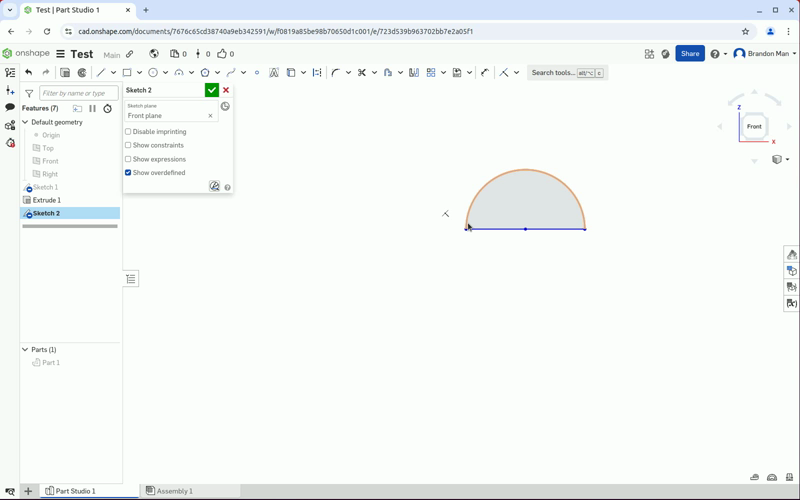
scroll(6)
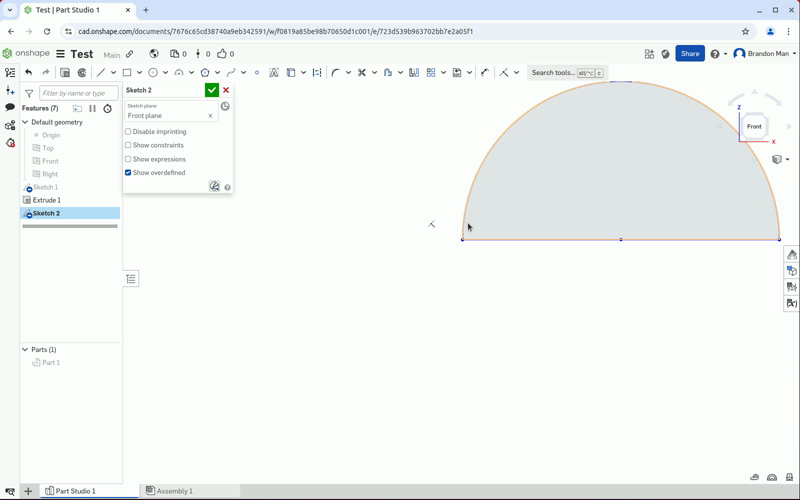
click(468, 222)
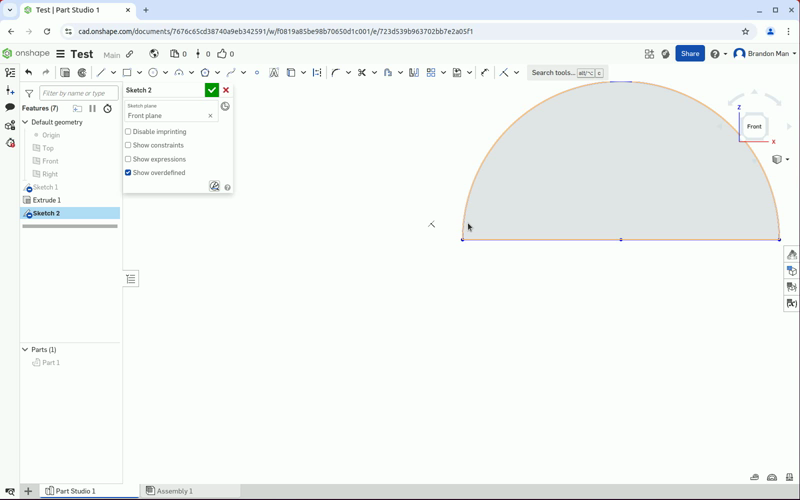
scroll(-6)
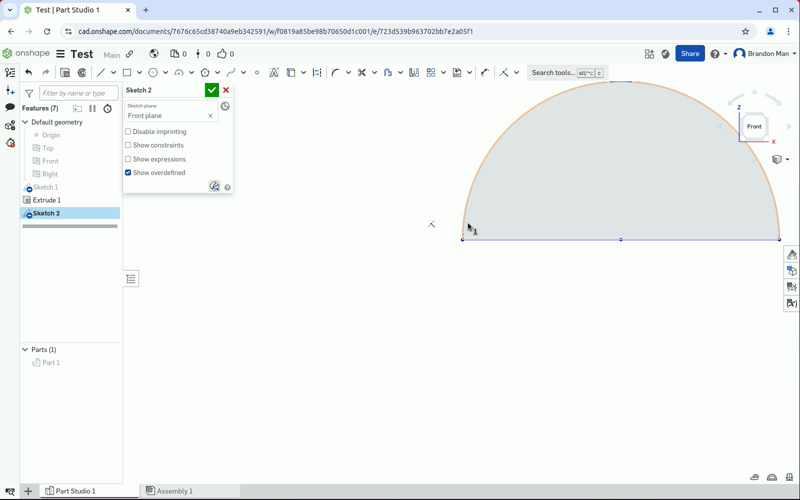
scroll(-6)
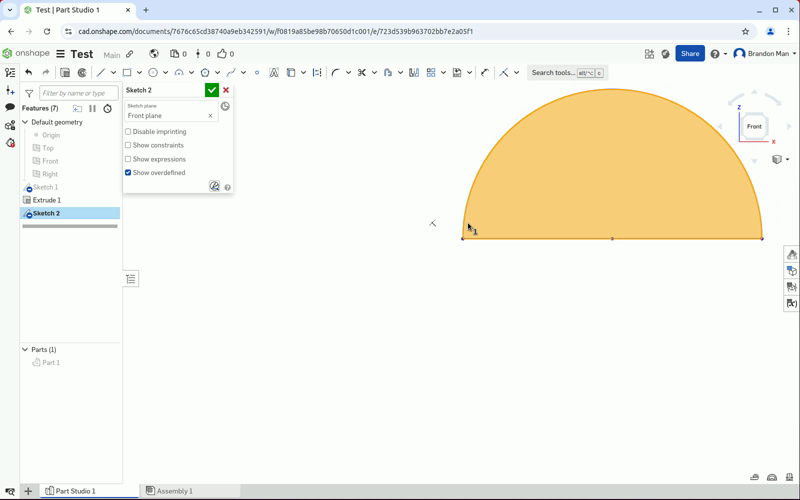
scroll(-6)
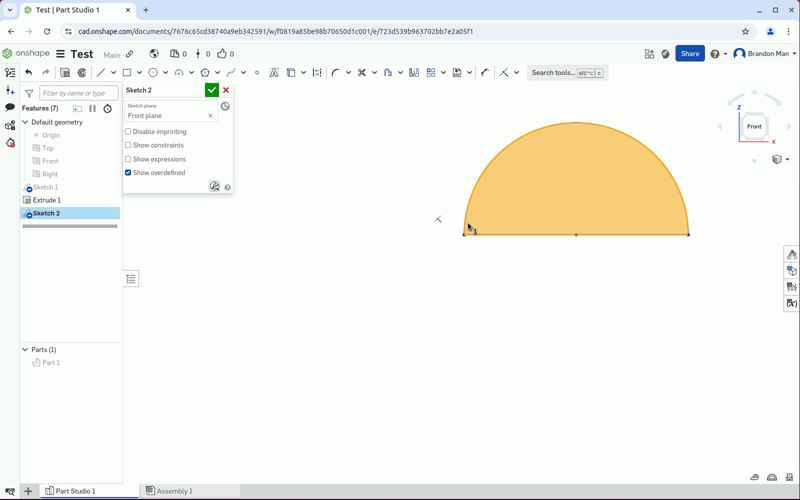
scroll(-6)
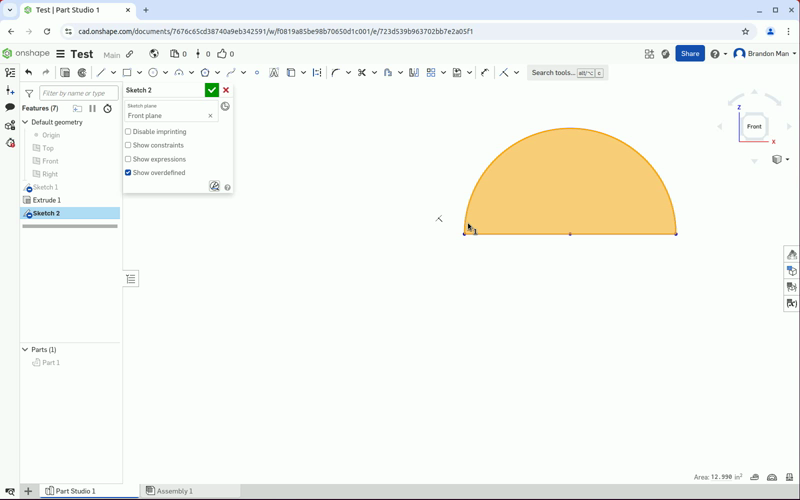
scroll(-6)
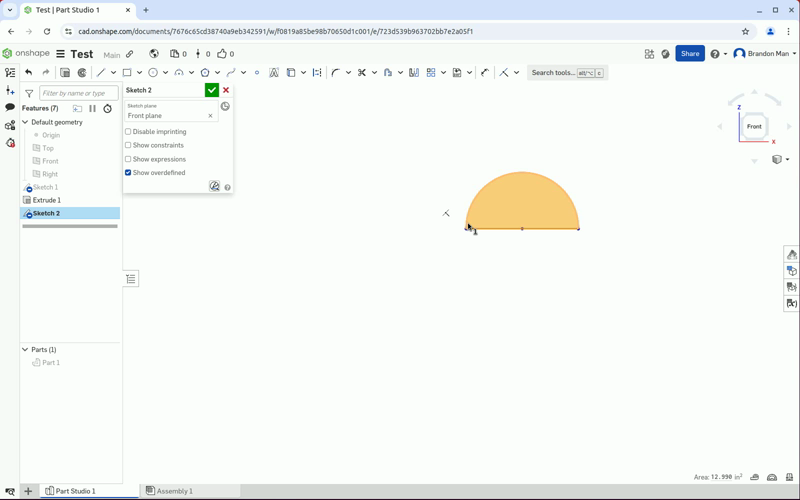
scroll(-6)
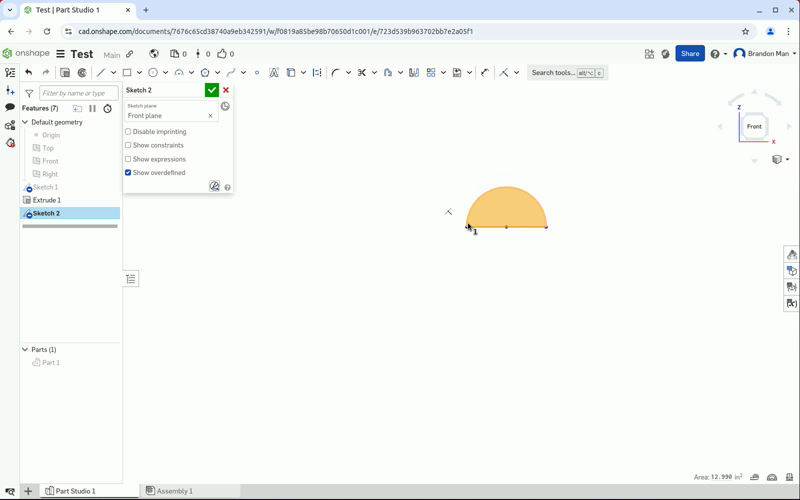
scroll(-6)
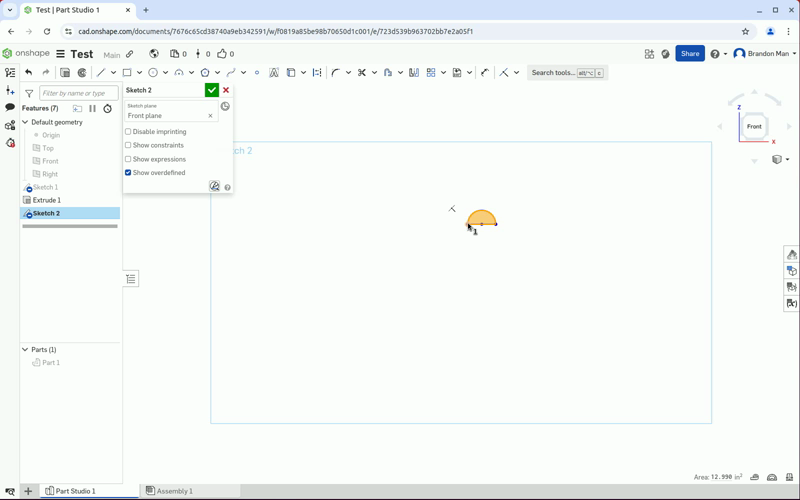
mouse_move(73, 352)
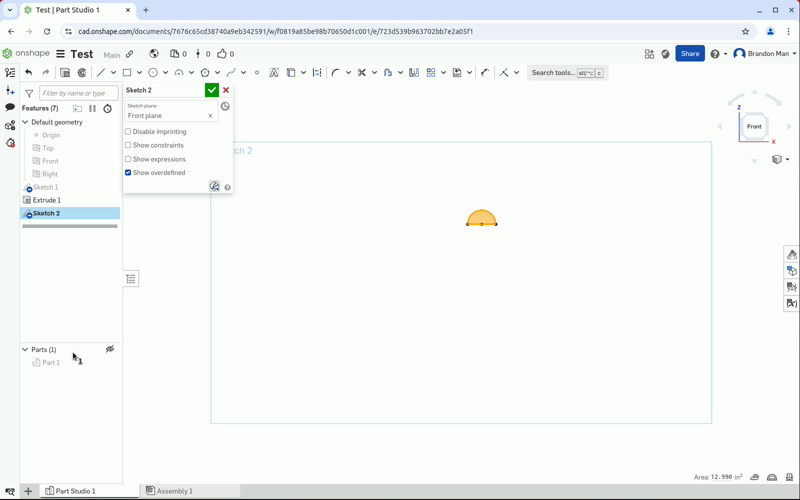
key(shift+y)
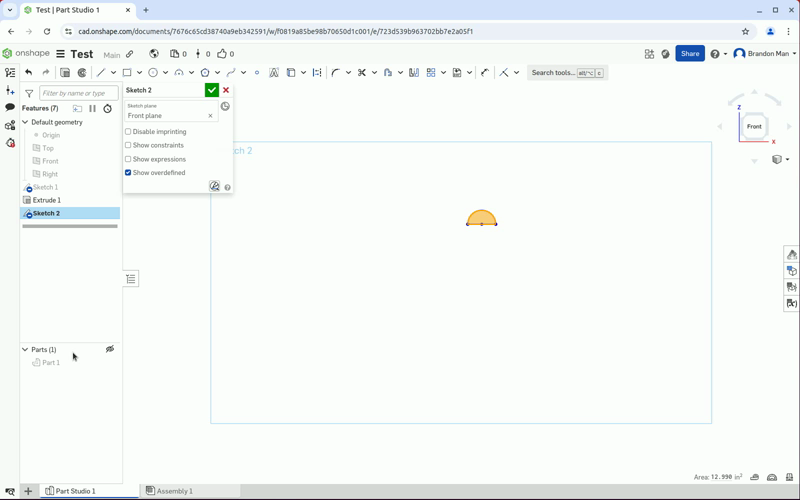
key(shift+e)
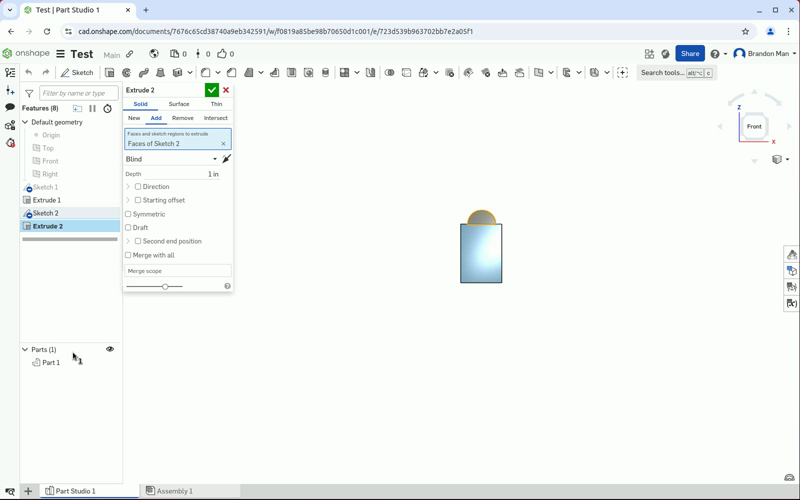
mouse_move(143, 106)
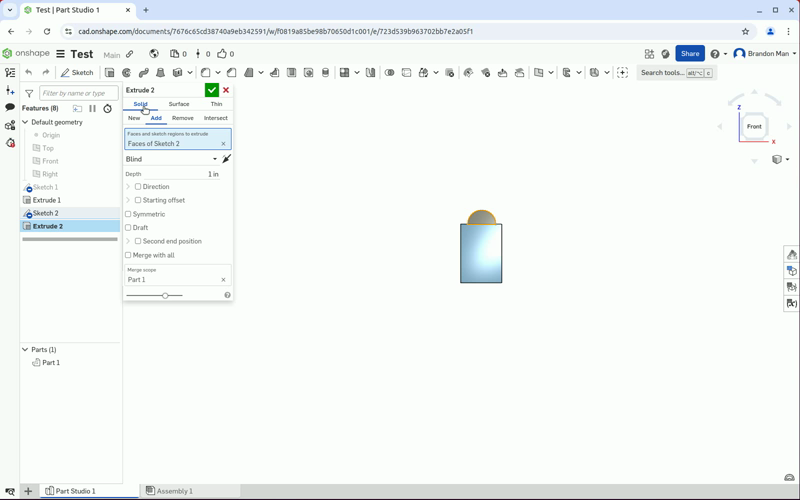
click(143, 106)
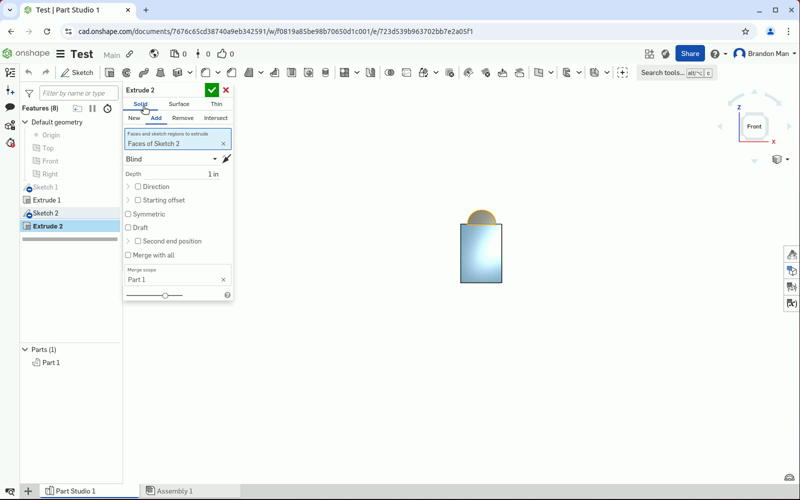
mouse_move(186, 120)
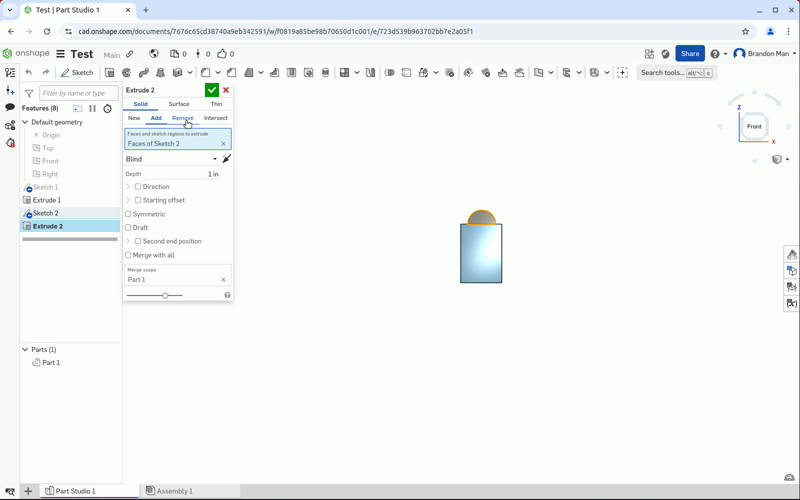
click(186, 120)
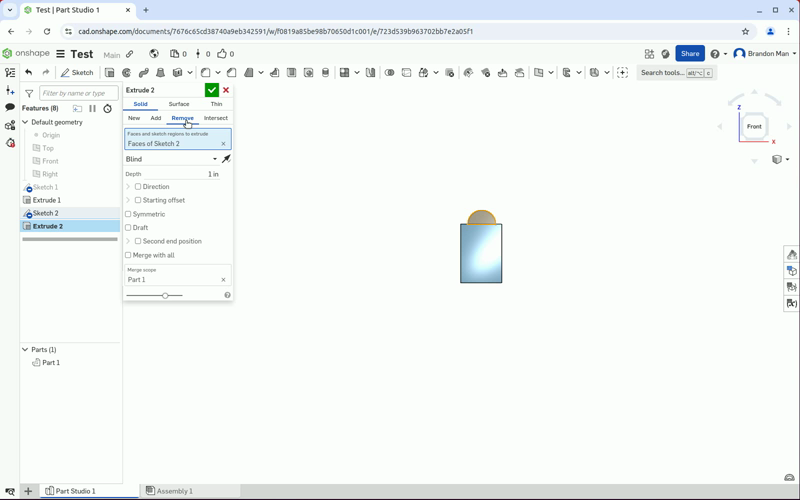
key(tab, 4)
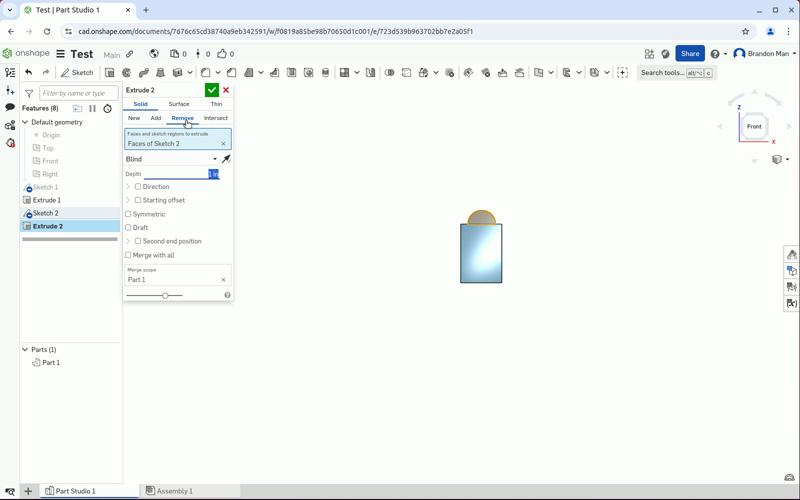
text(23.108)
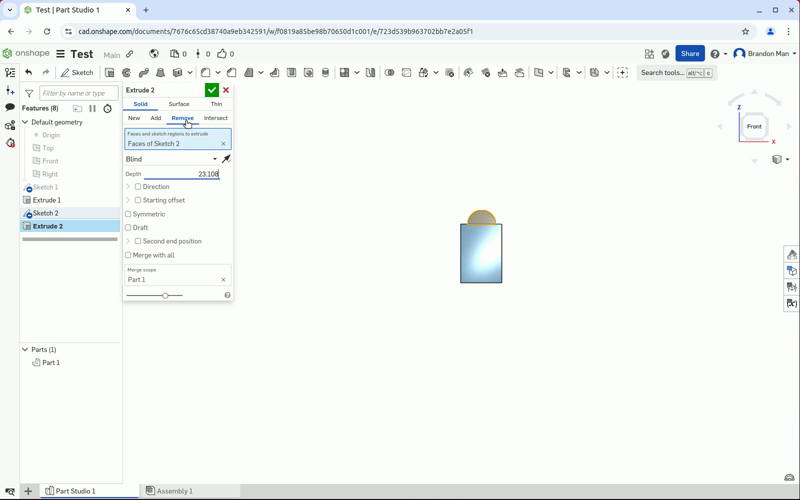
key(tab, 6)
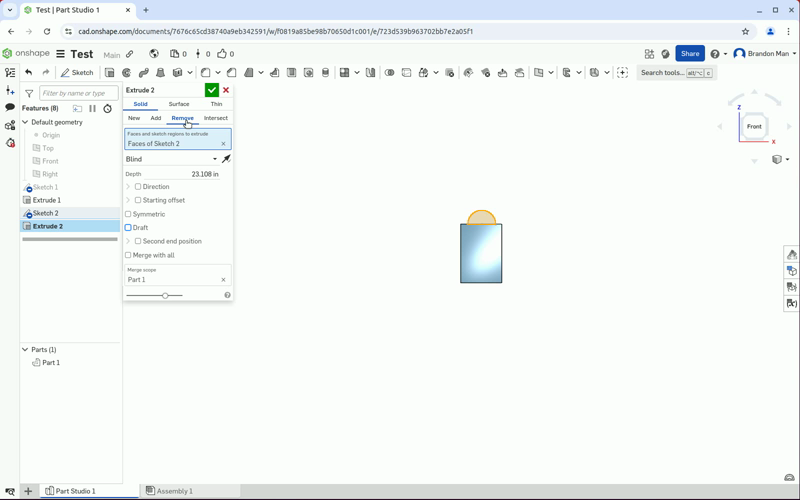
key(space)
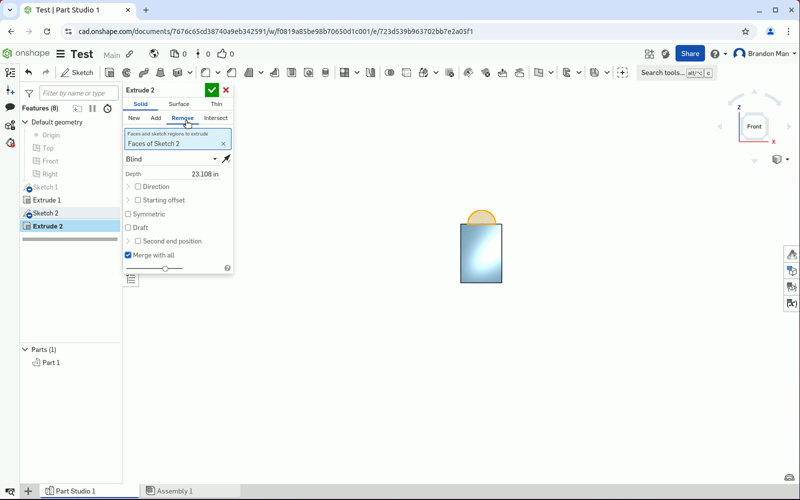
key(enter)
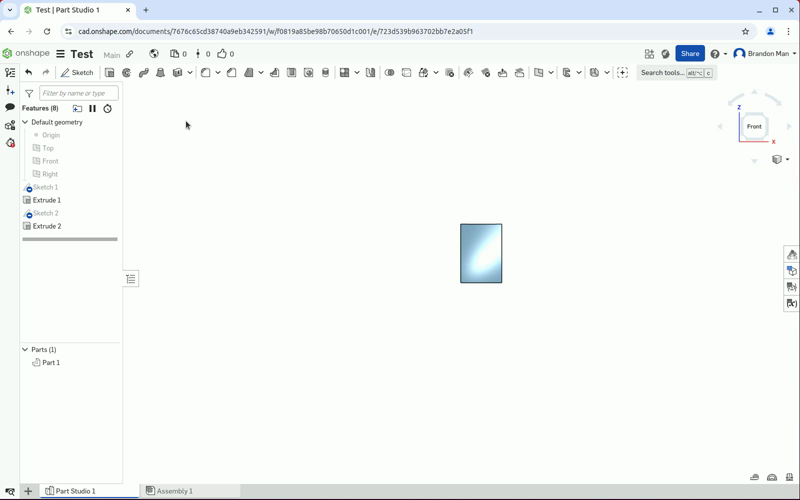
key(shift+h)
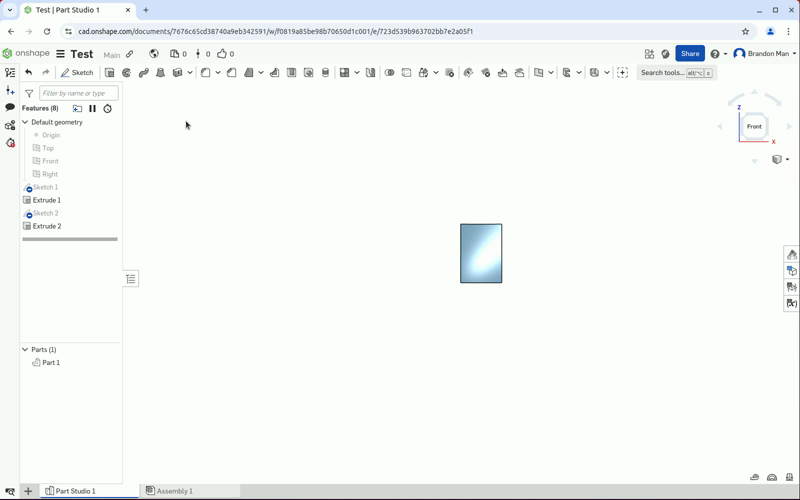
key(shift+h)
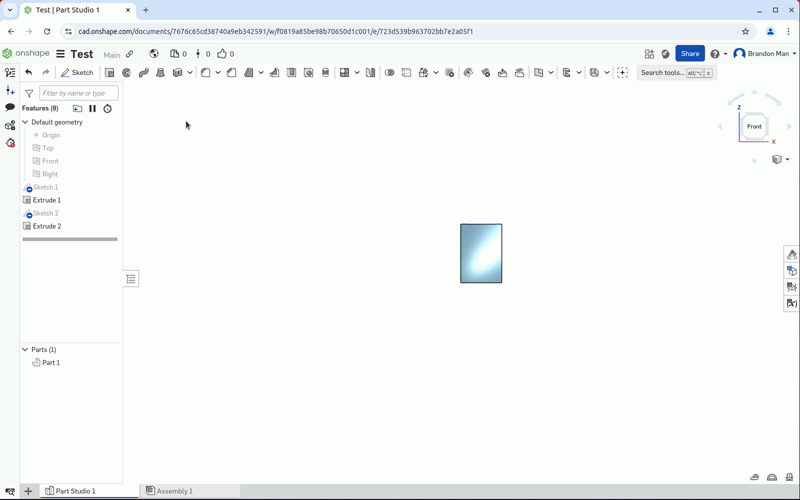
mouse_move(73, 189)
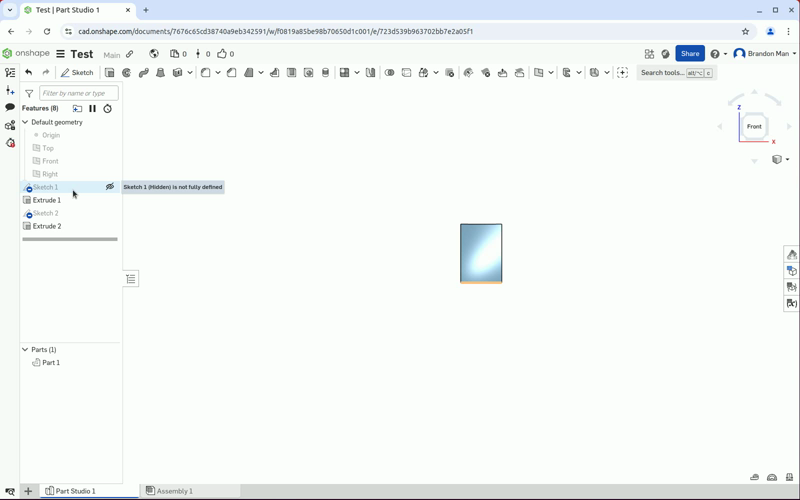
click(73, 189)
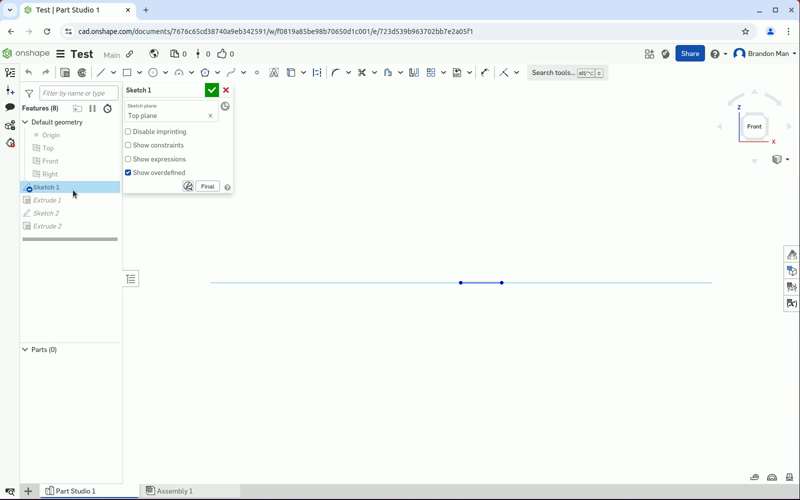
mouse_move(229, 92)
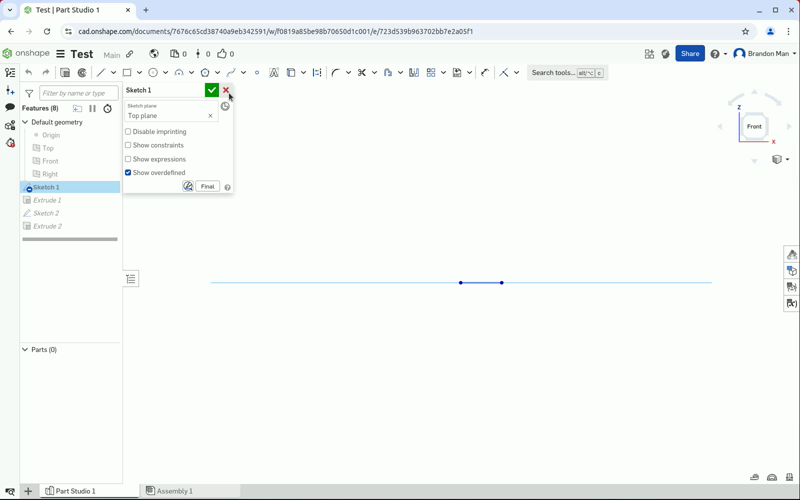
click(229, 92)
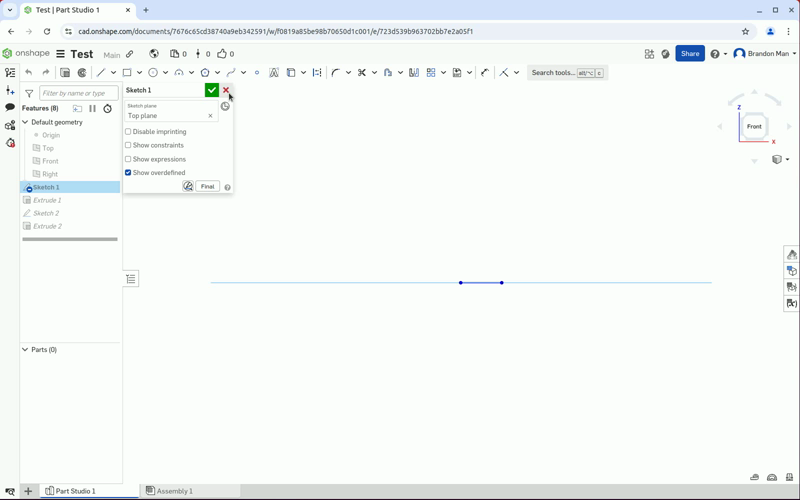
key(shift+s)
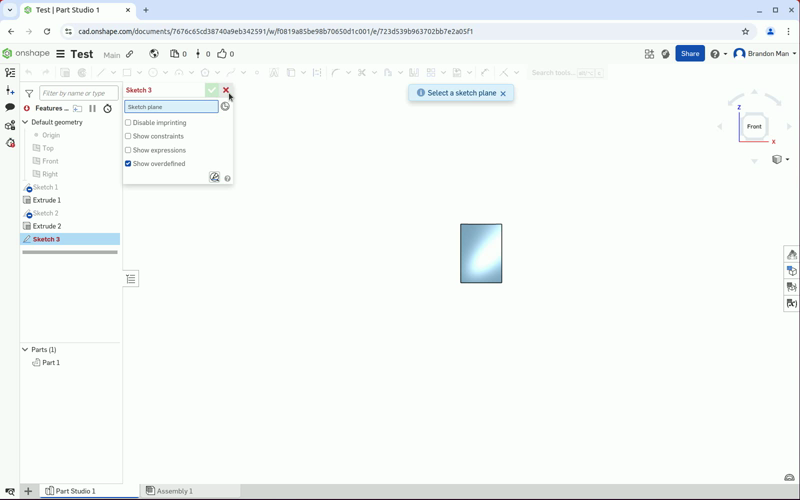
mouse_move(73, 163)
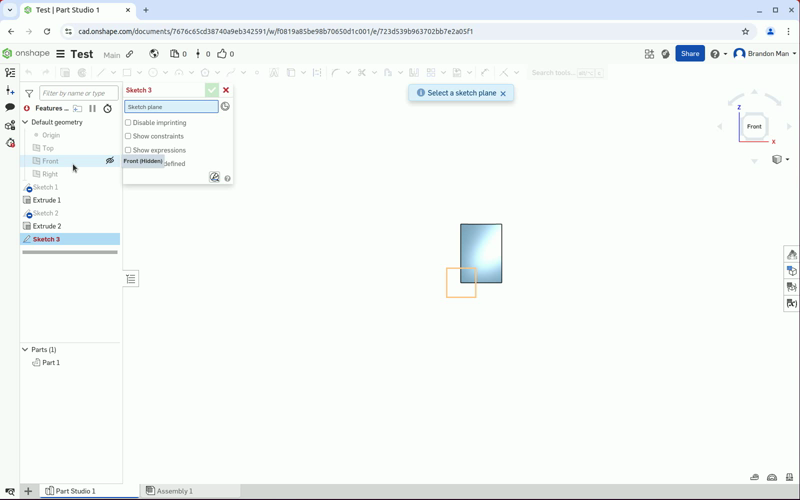
click(73, 163)
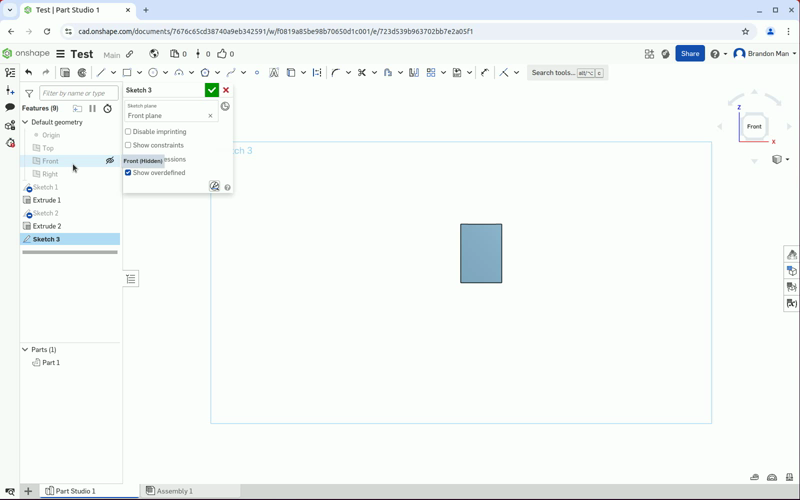
mouse_move(73, 352)
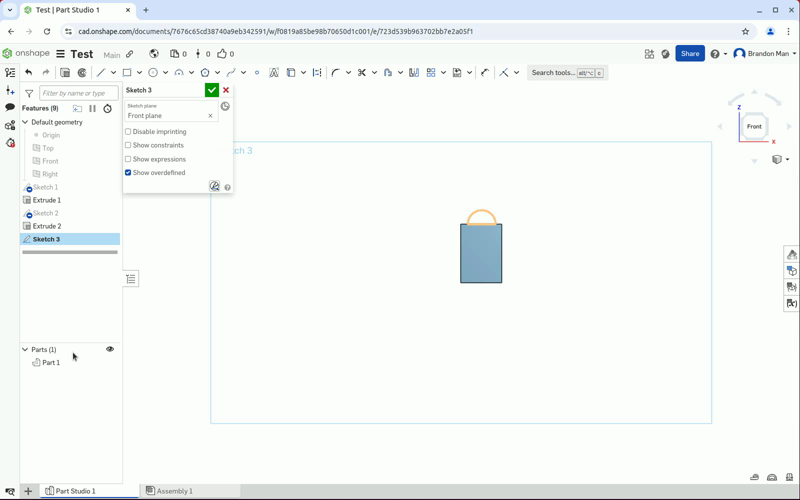
key(y)
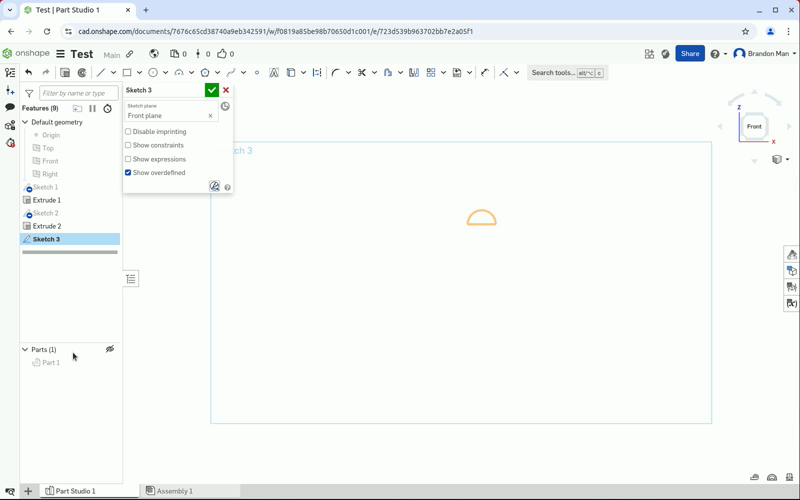
key(a)
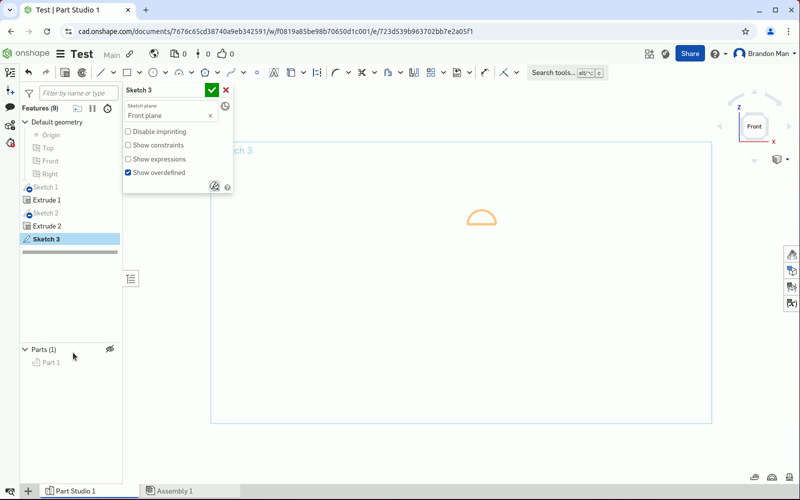
key_down(shift)
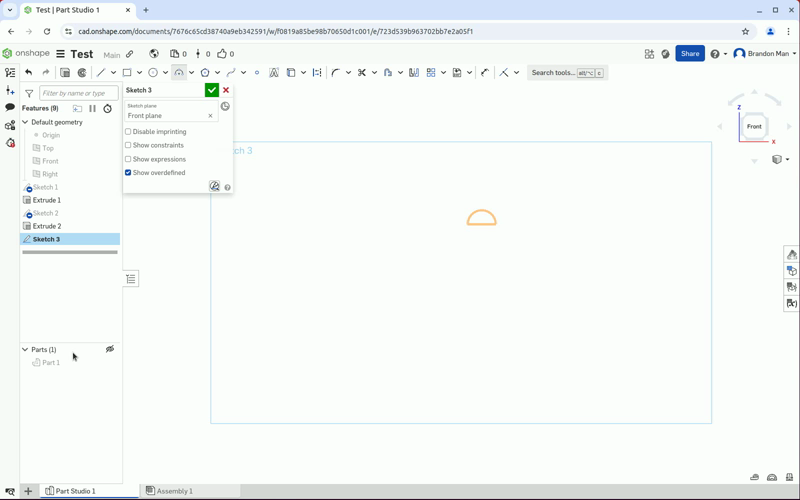
mouse_move(467, 224)
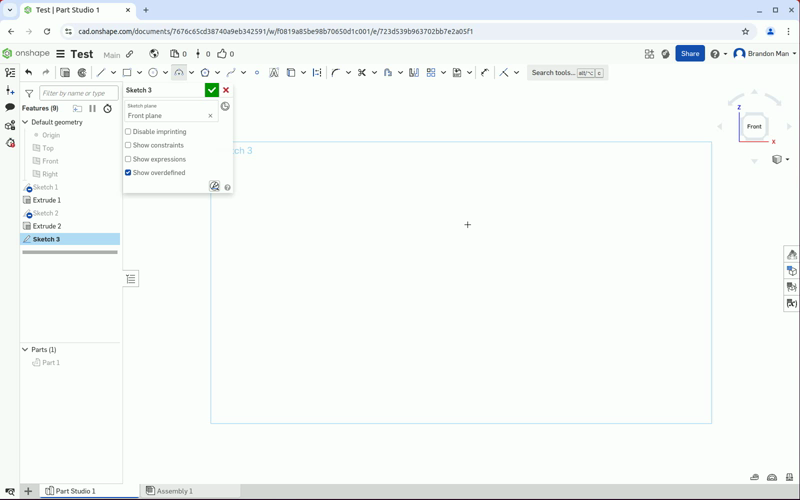
click(467, 224)
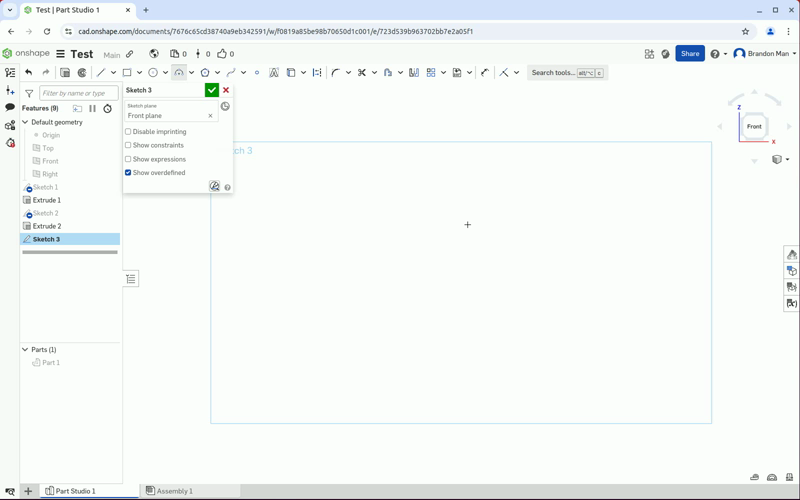
key_up(shift)
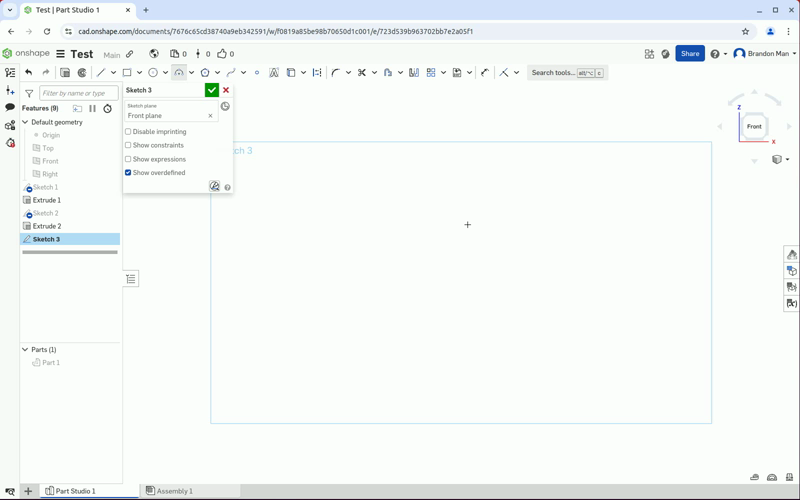
key_down(shift)
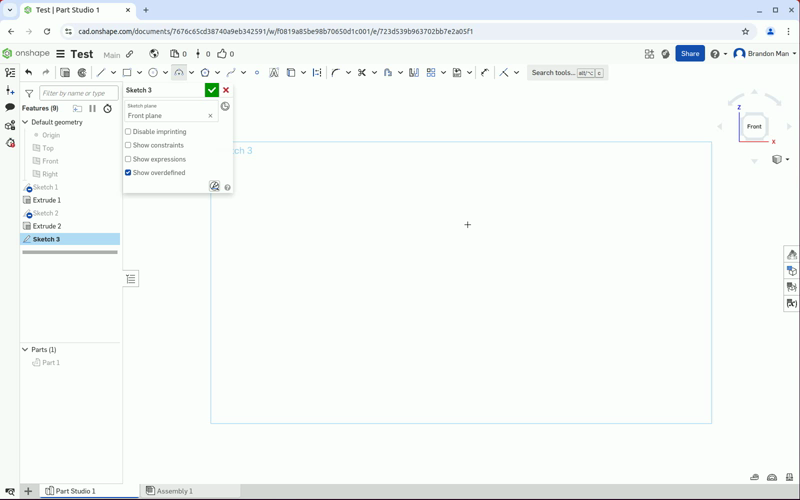
mouse_move(495, 224)
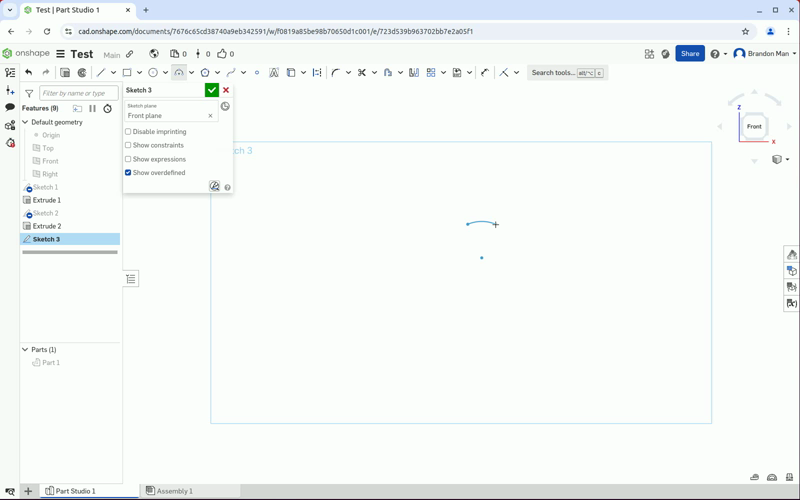
click(495, 224)
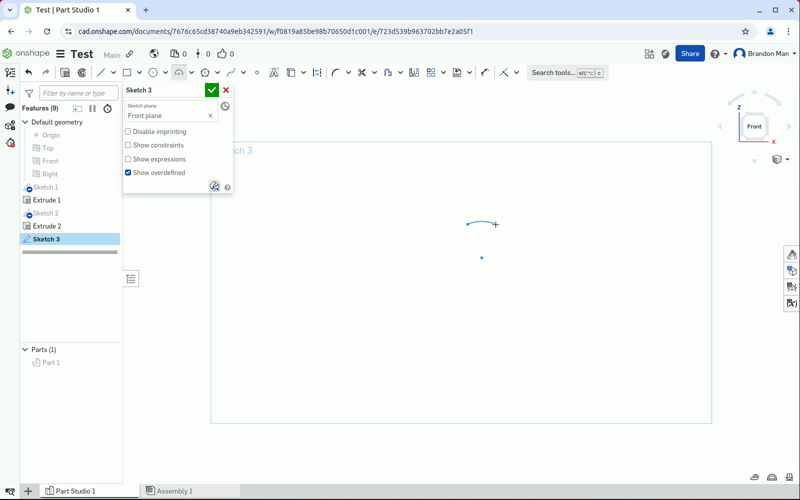
mouse_move(481, 238)
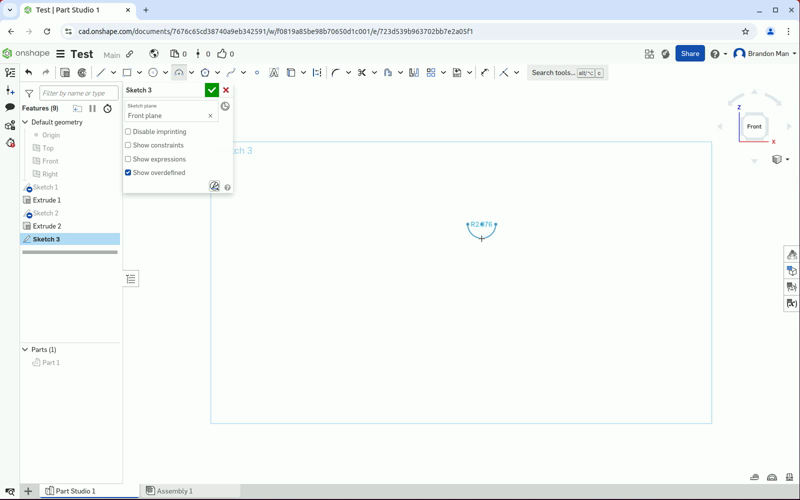
click(481, 238)
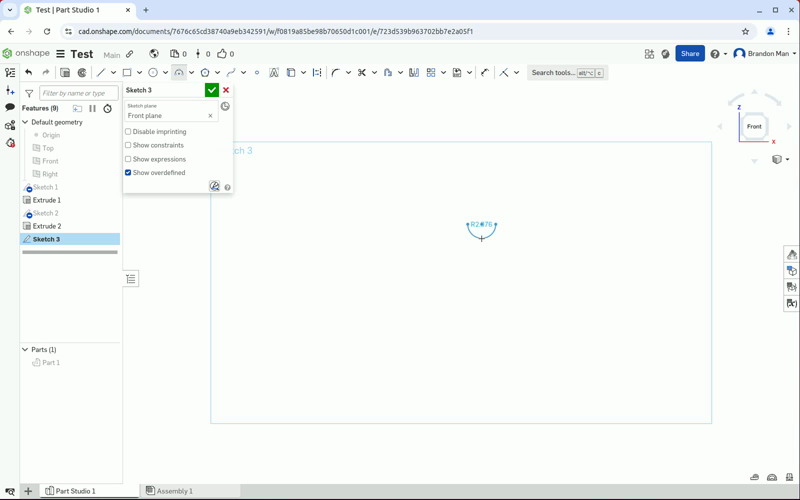
key_up(shift)
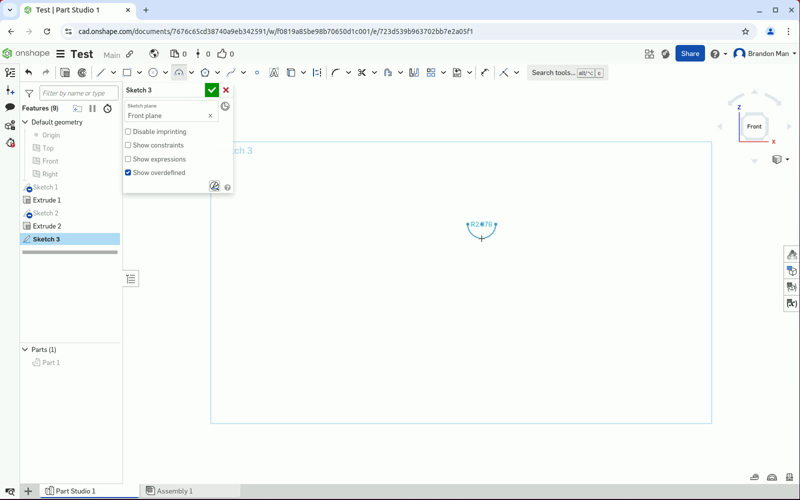
key(esc)
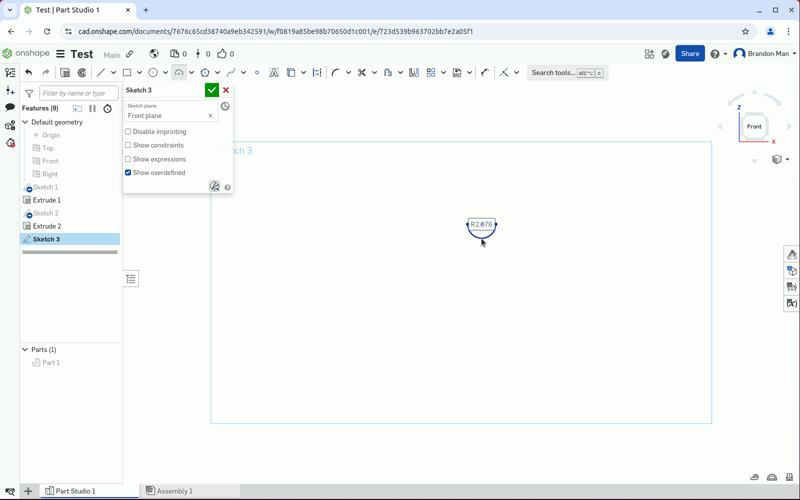
key(l)
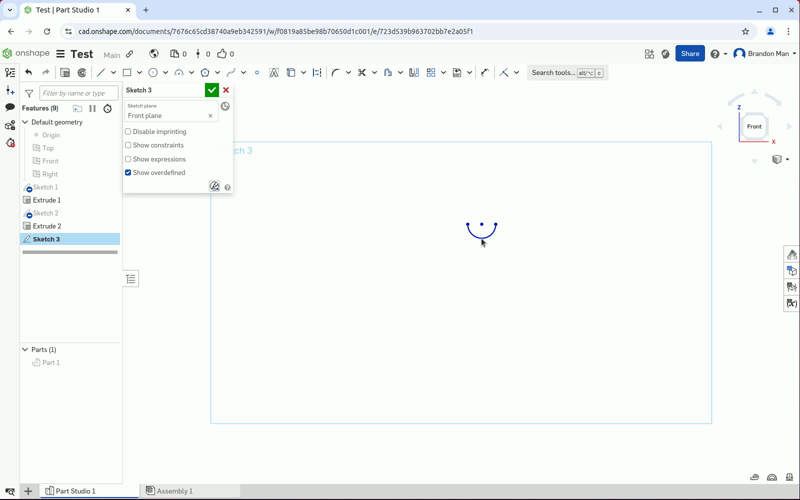
mouse_move(495, 224)
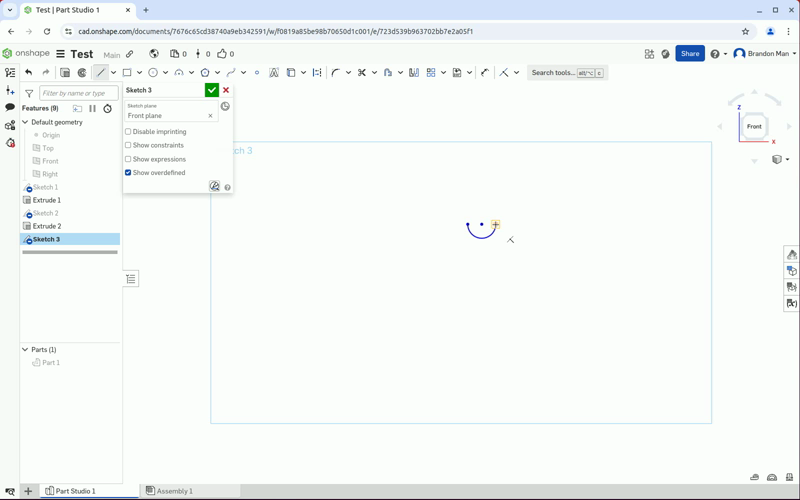
click(495, 224)
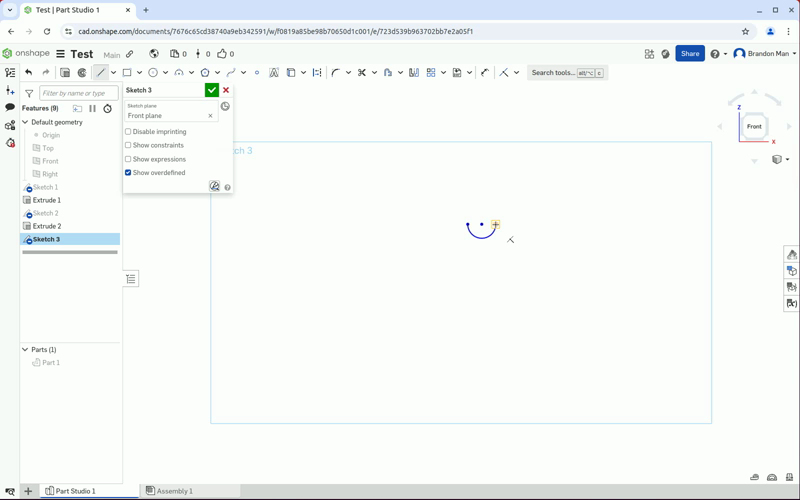
mouse_move(525, 224)
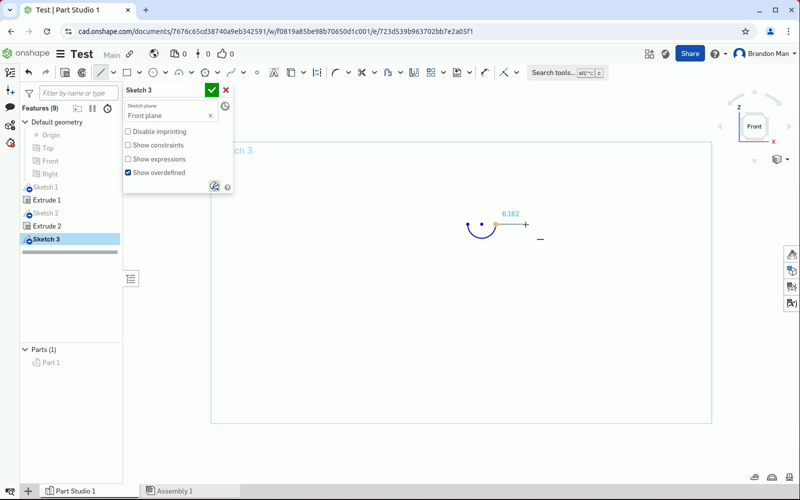
key_down(shift)
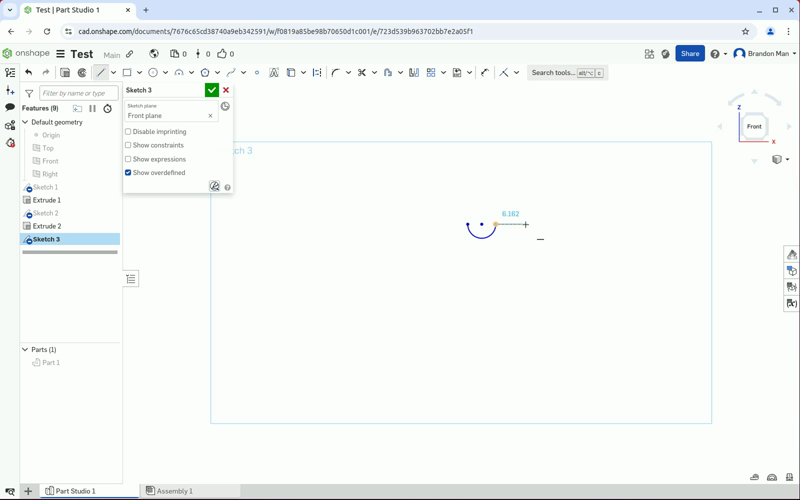
mouse_move(467, 224)
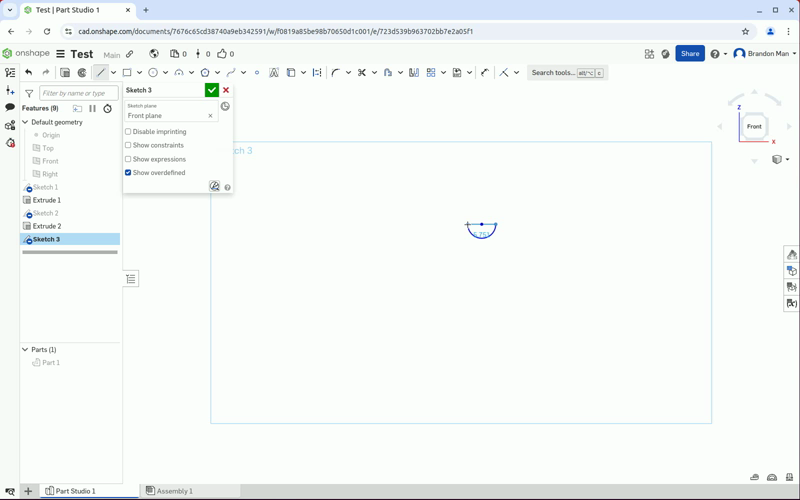
key_up(shift)
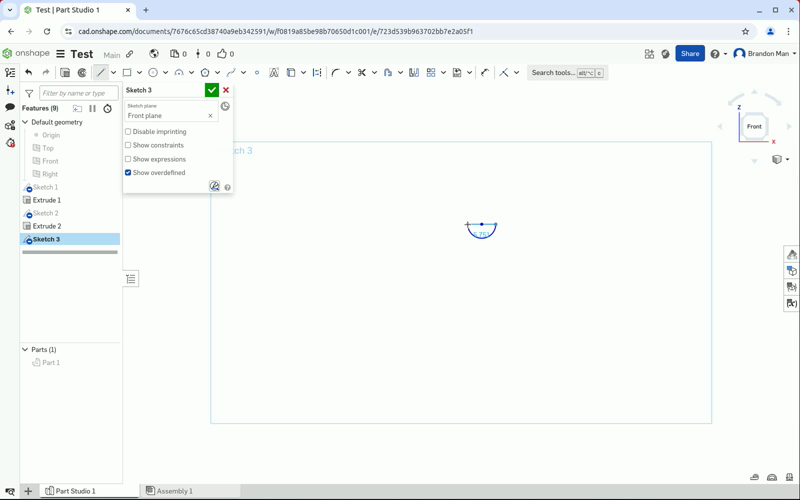
click(467, 224)
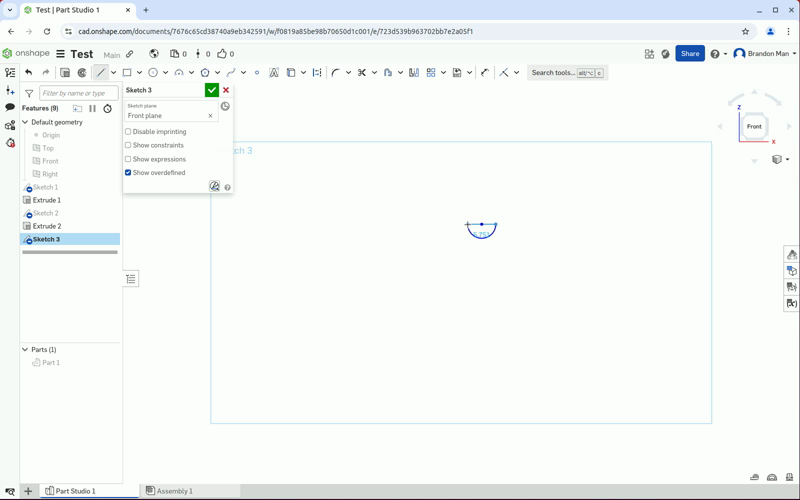
key(esc)
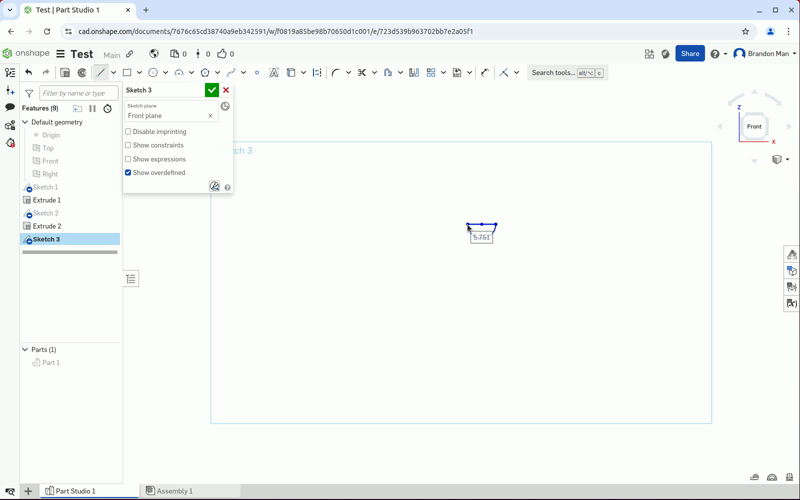
mouse_move(488, 235)
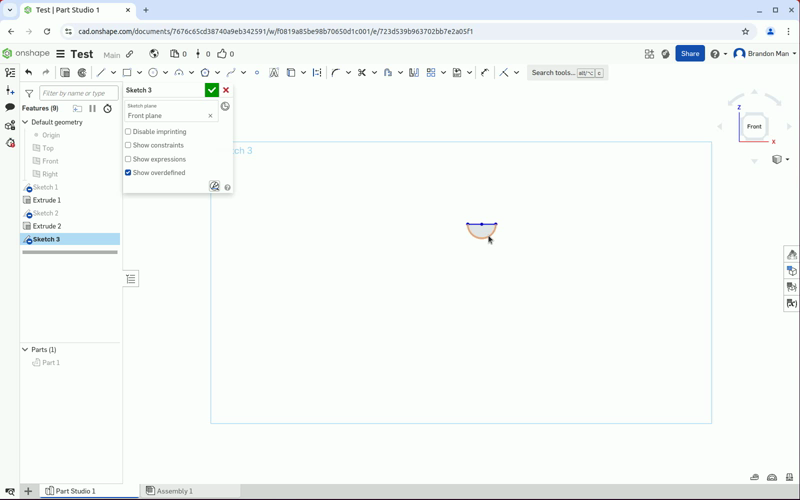
scroll(6)
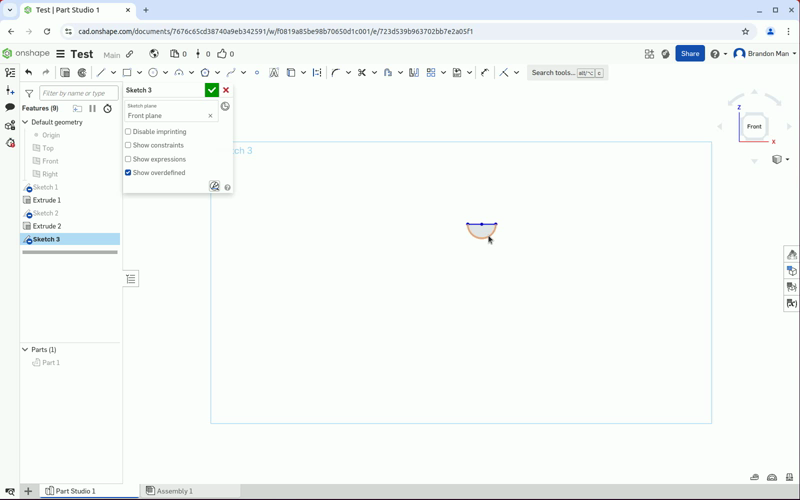
scroll(6)
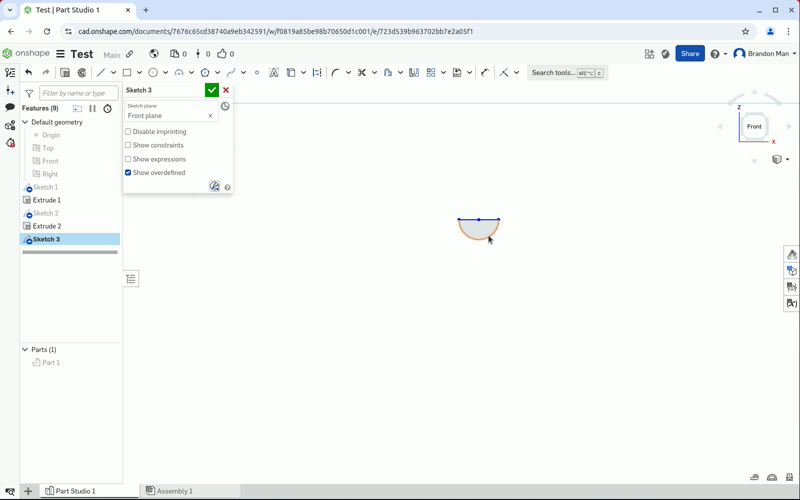
scroll(6)
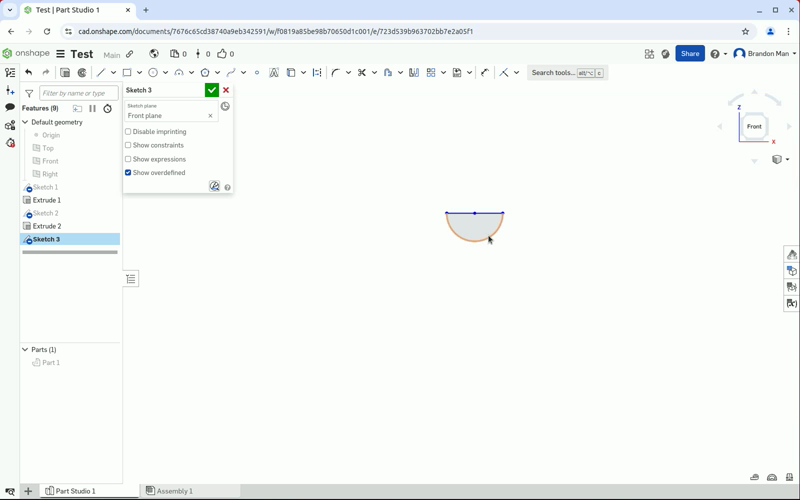
scroll(6)
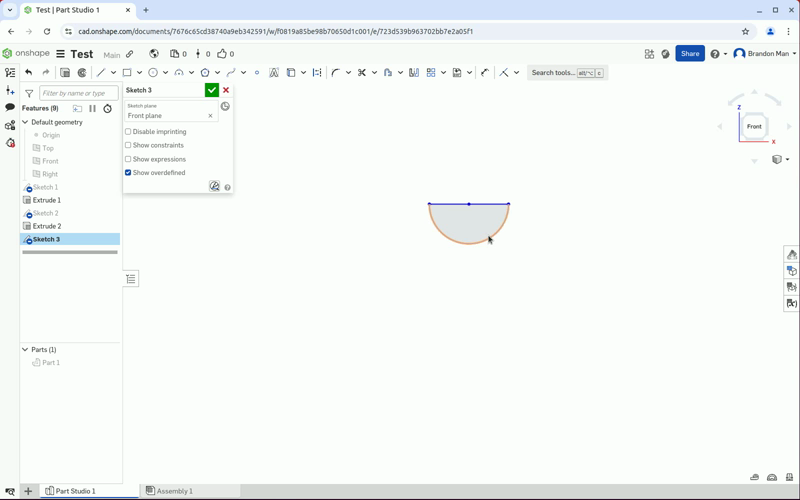
scroll(6)
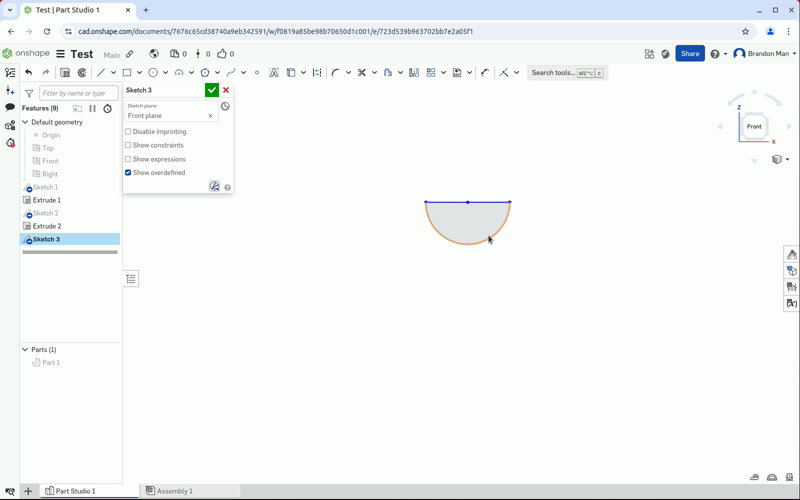
scroll(6)
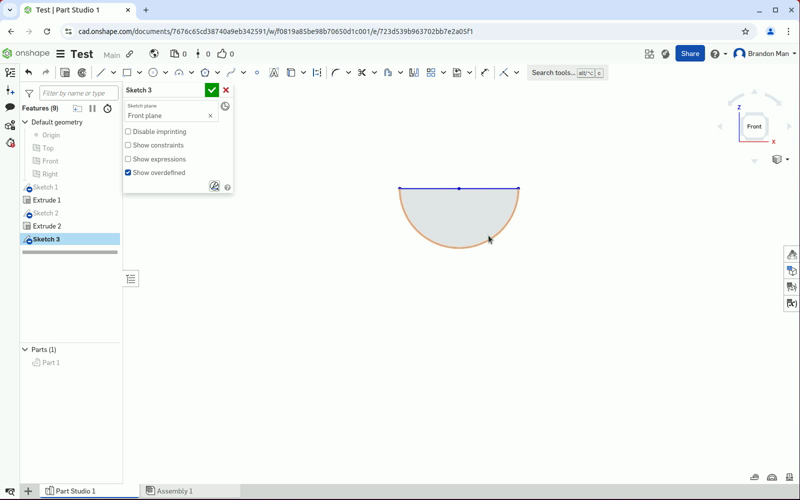
scroll(6)
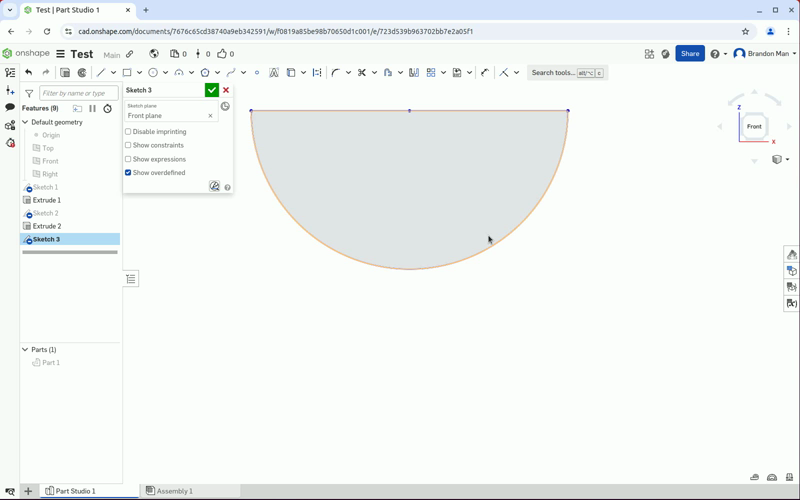
click(488, 235)
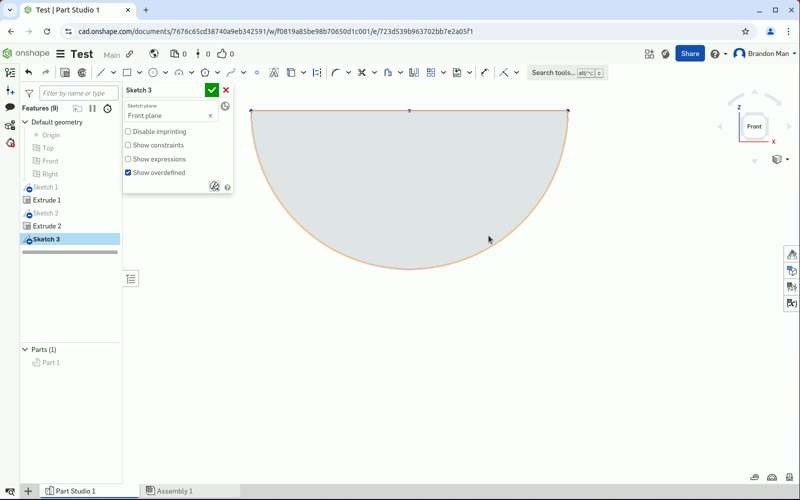
scroll(-6)
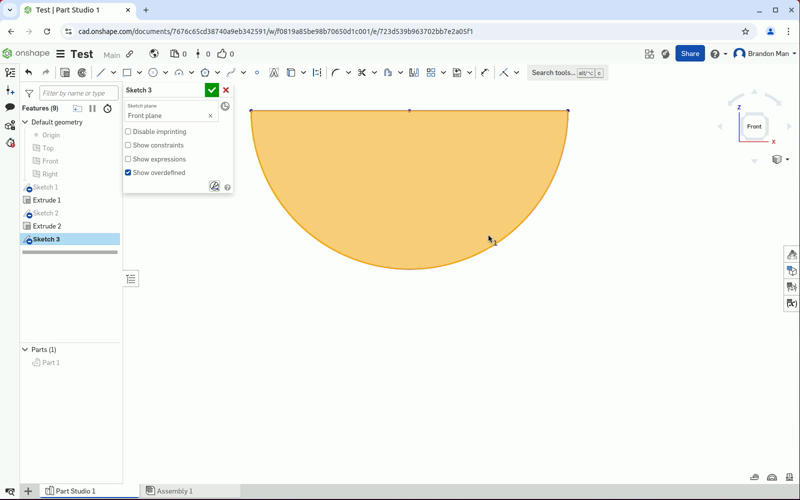
scroll(-6)
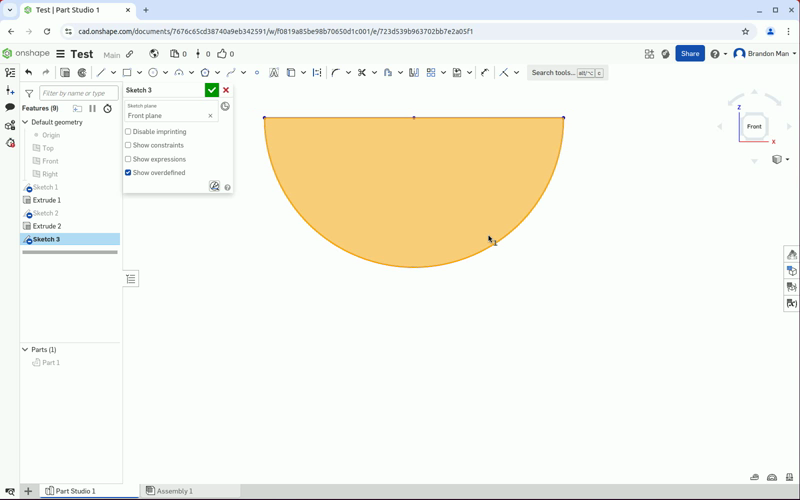
scroll(-6)
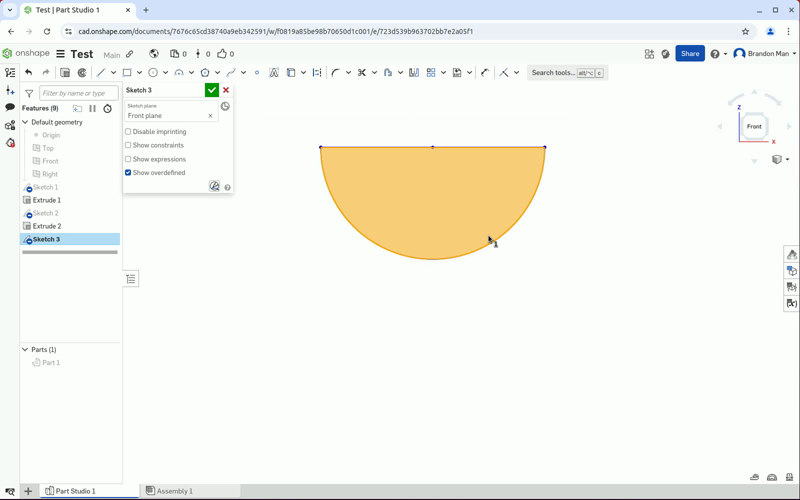
scroll(-6)
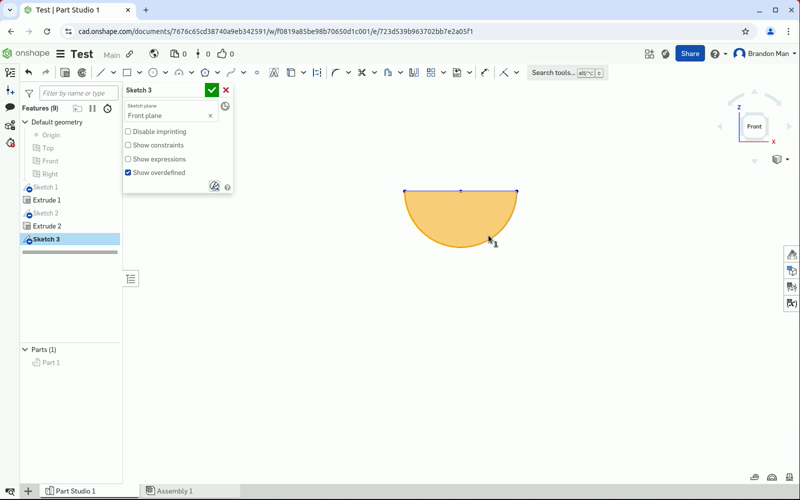
scroll(-6)
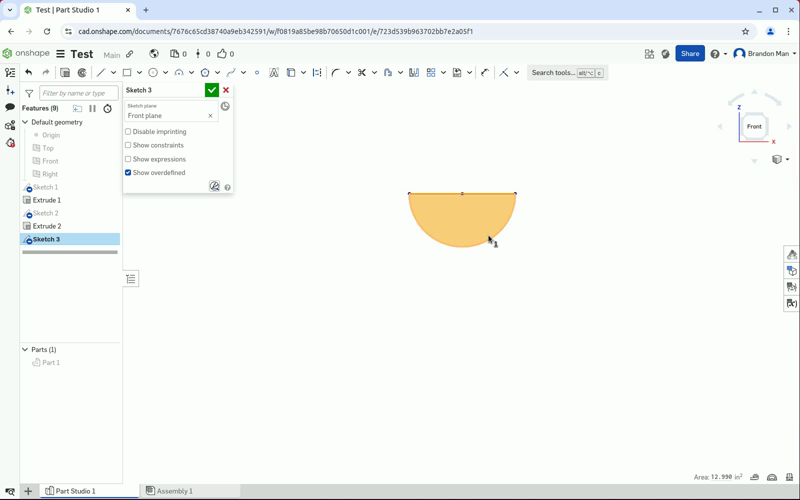
scroll(-6)
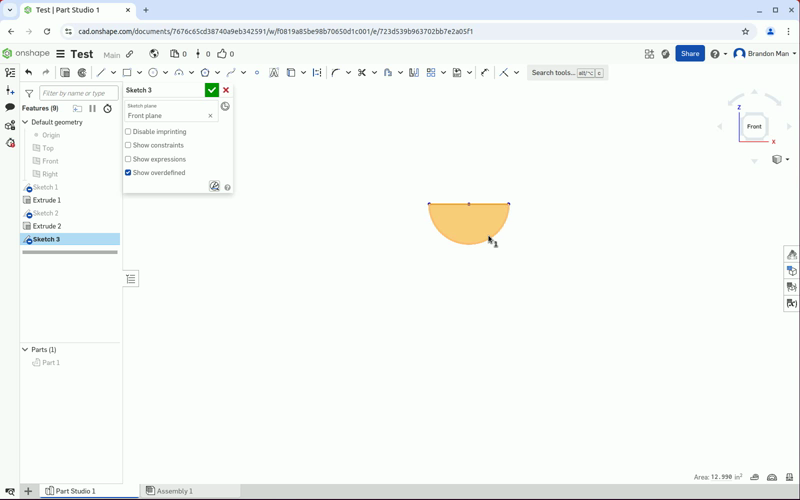
scroll(-6)
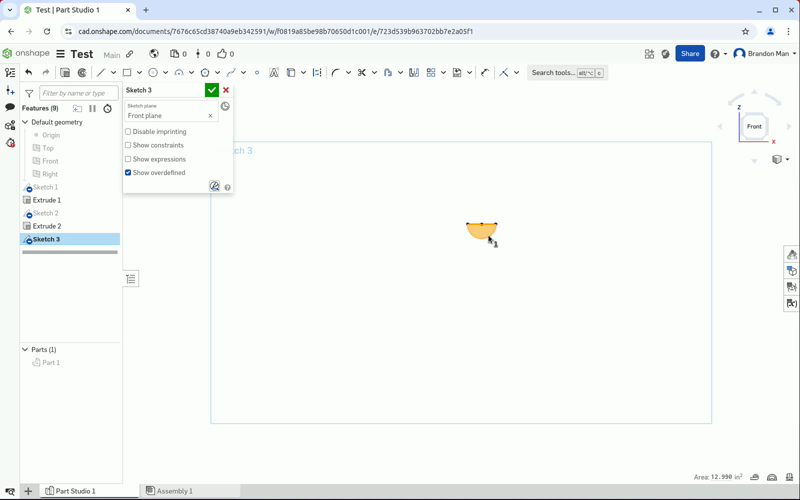
mouse_move(73, 352)
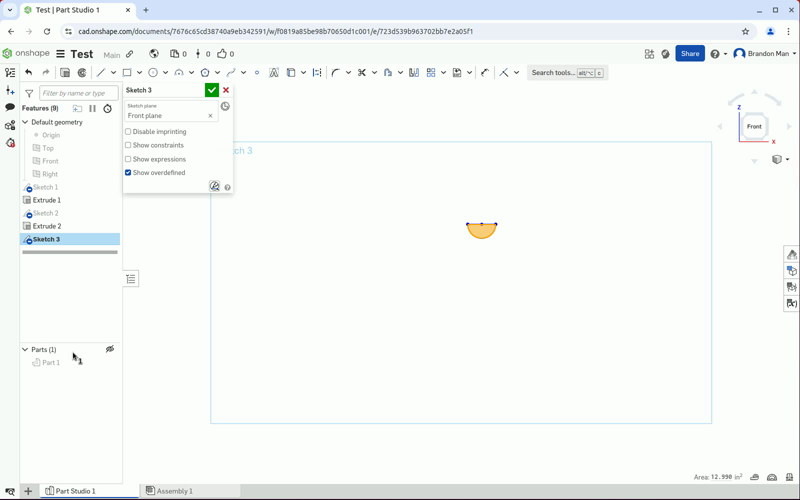
key(shift+y)
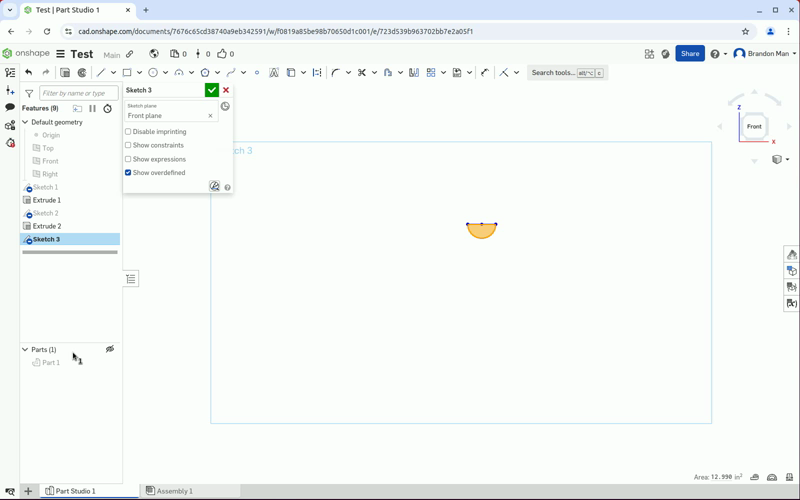
key(shift+e)
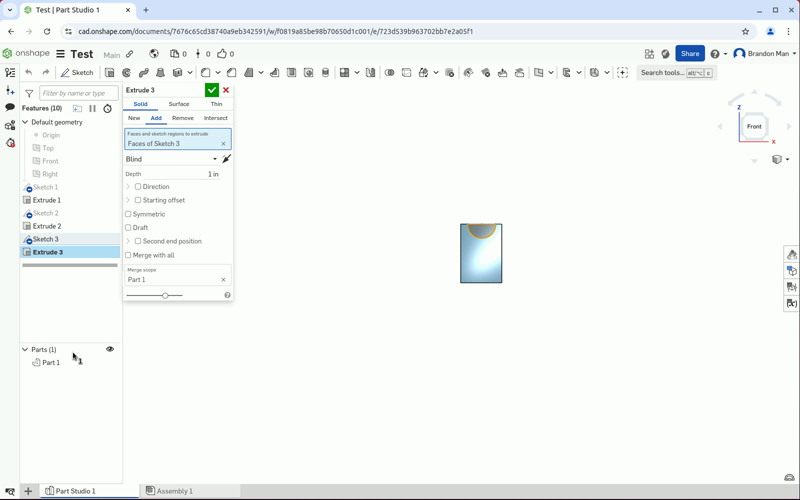
mouse_move(143, 106)
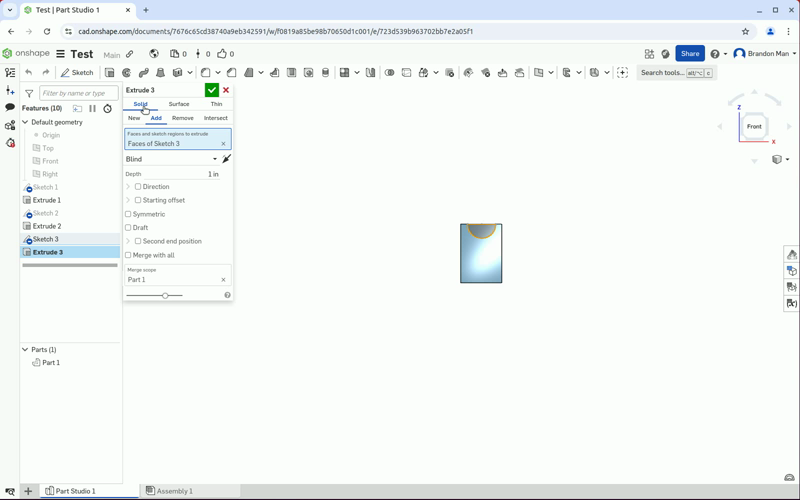
click(143, 106)
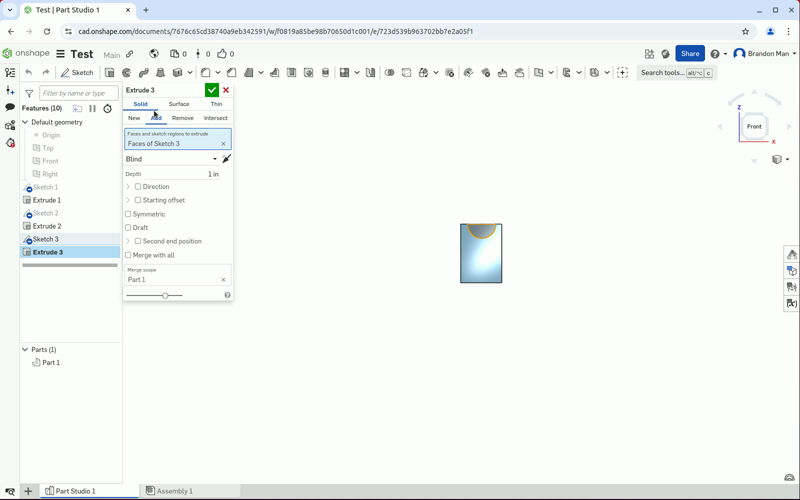
mouse_move(186, 120)
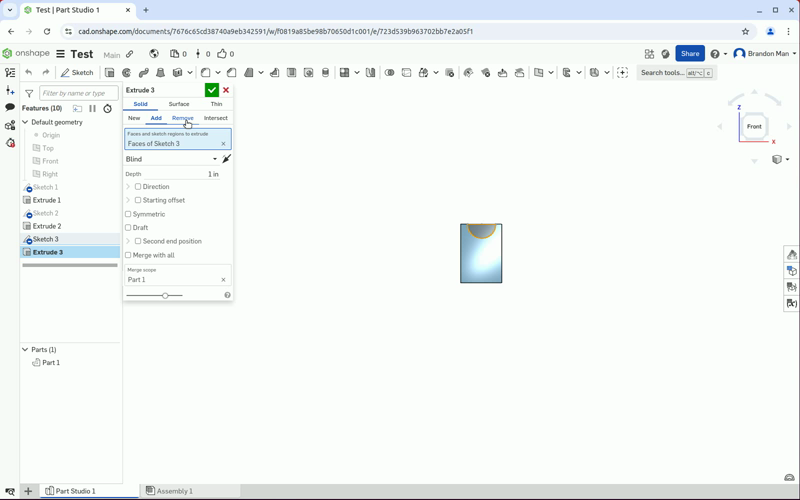
click(186, 120)
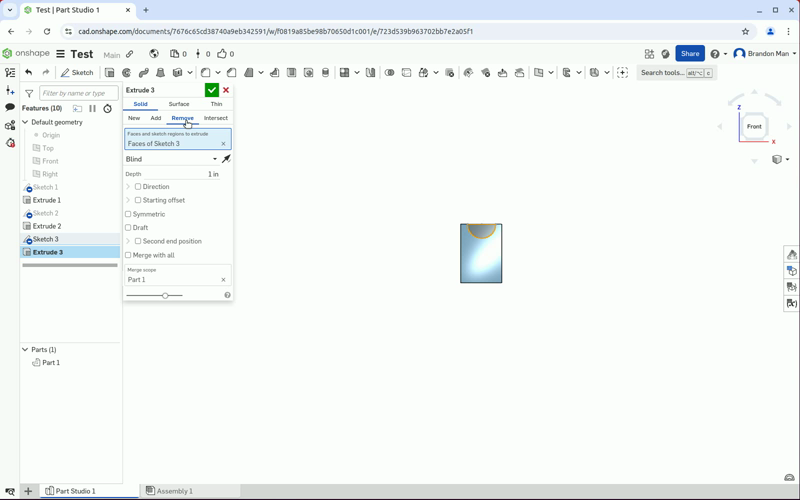
key(tab, 4)
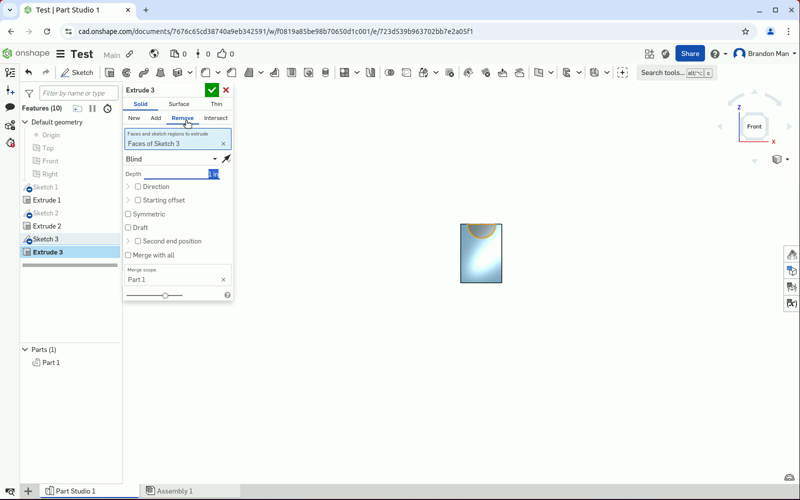
text(23.108)
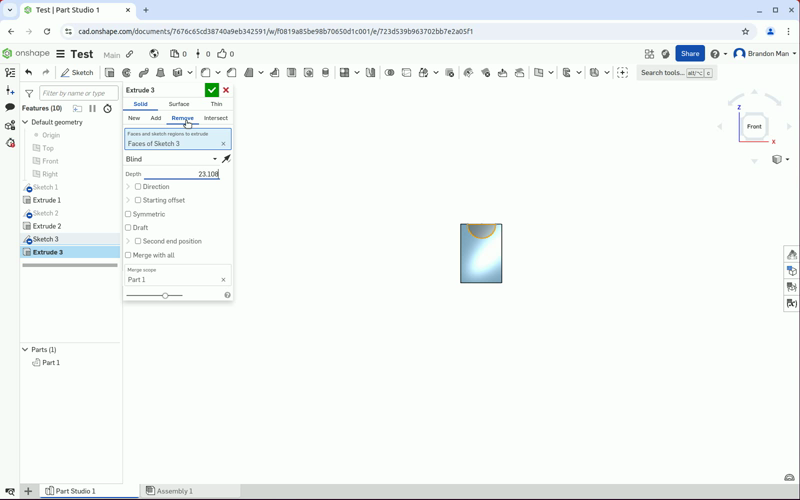
key(tab, 6)
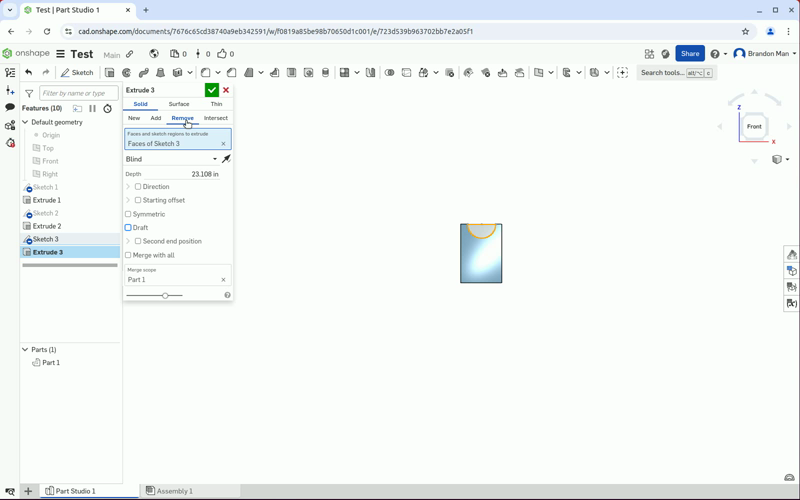
key(space)
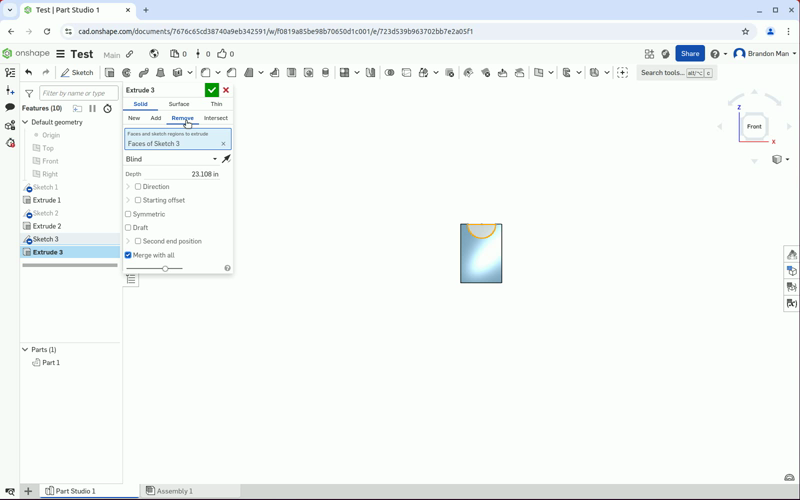
key(enter)
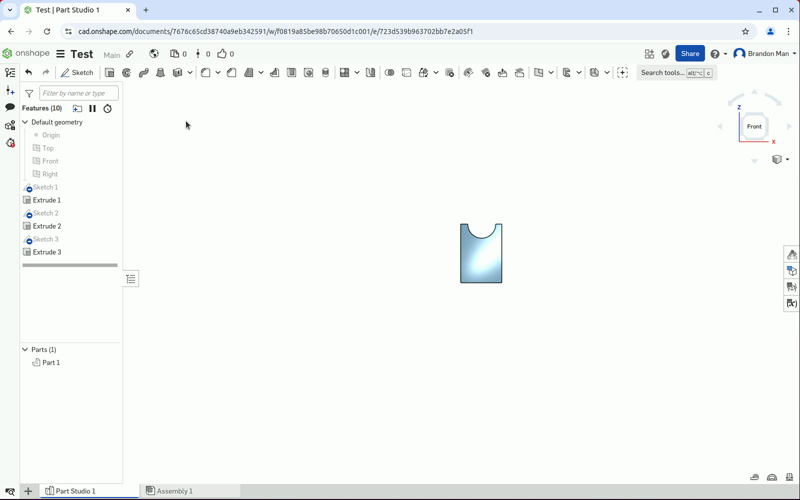
key(shift+h)
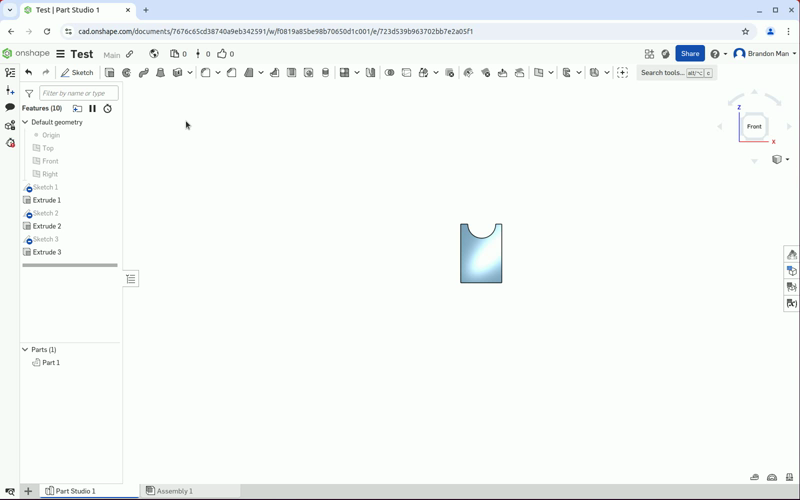
key(shift+h)
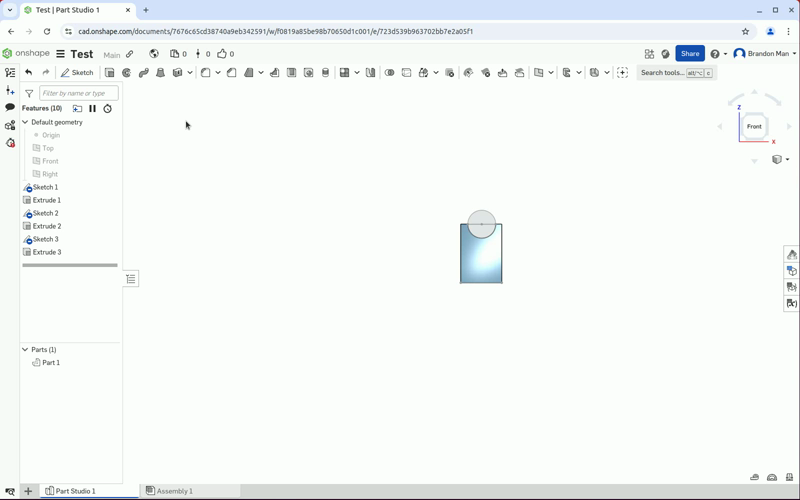
key(shift+7)
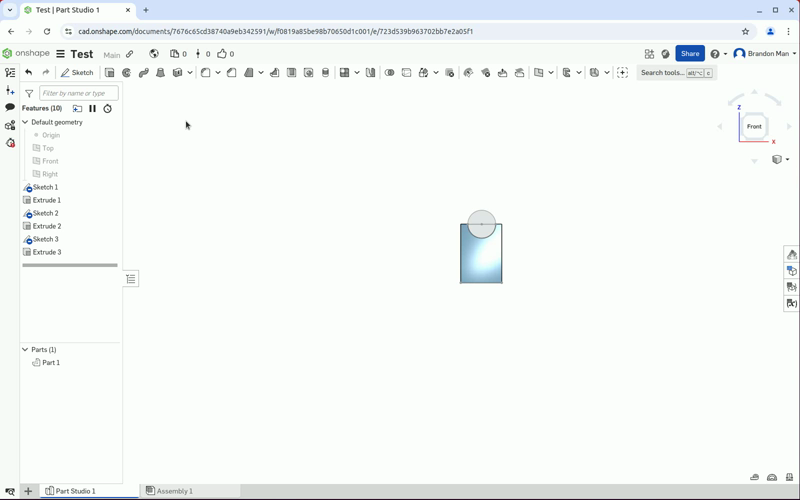
key(left, 2)
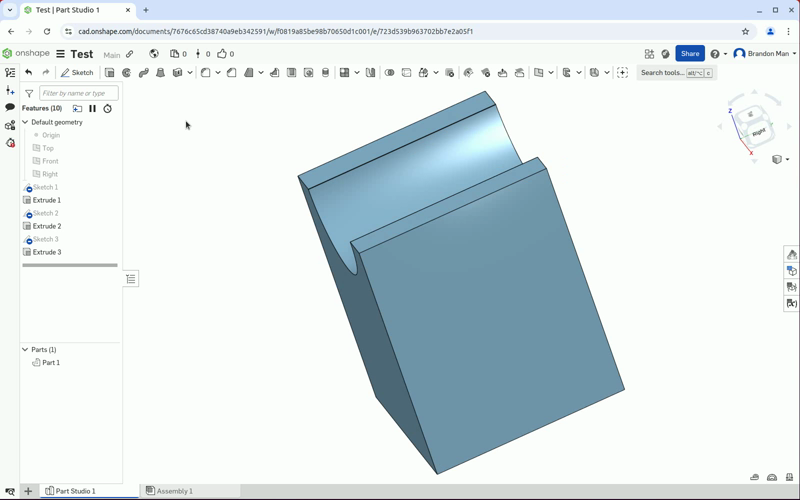
key(down, 2)
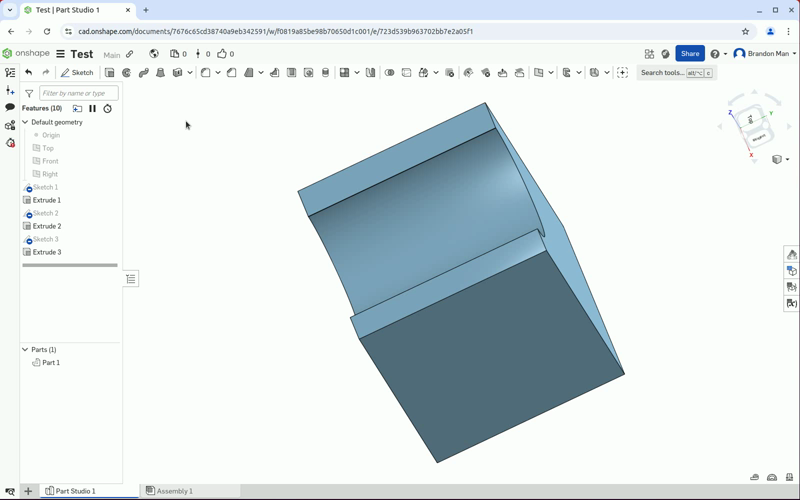
key(up, 2)
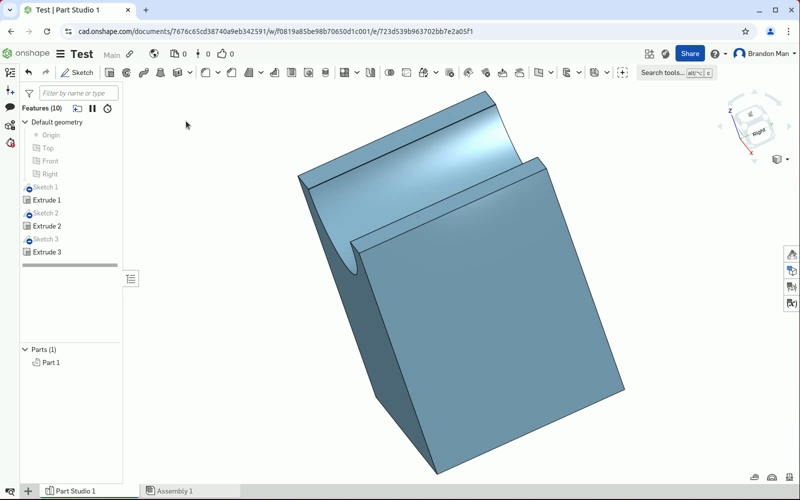
key(right, 2)
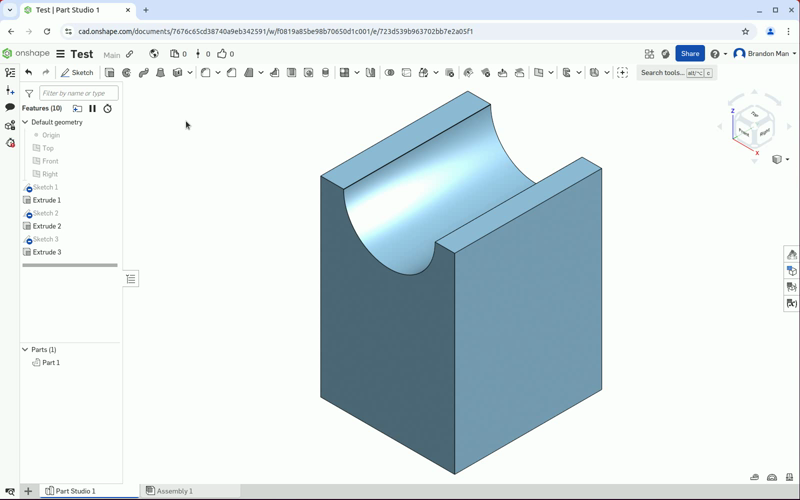
mouse_move(73, 189)
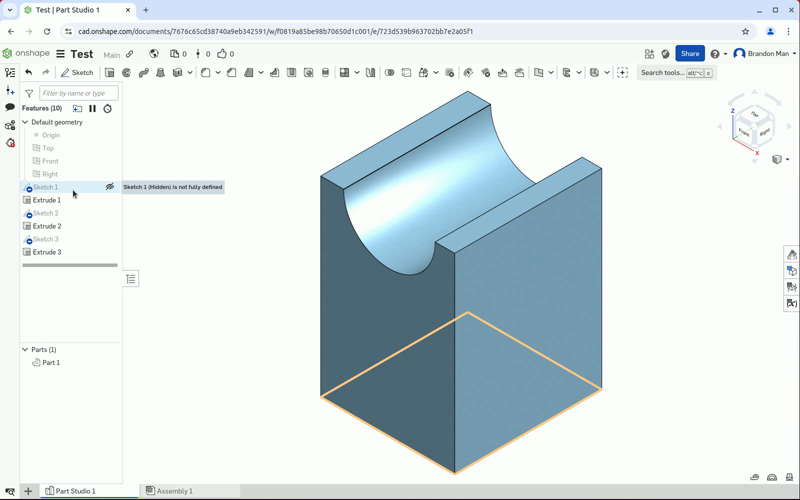
click(73, 189)